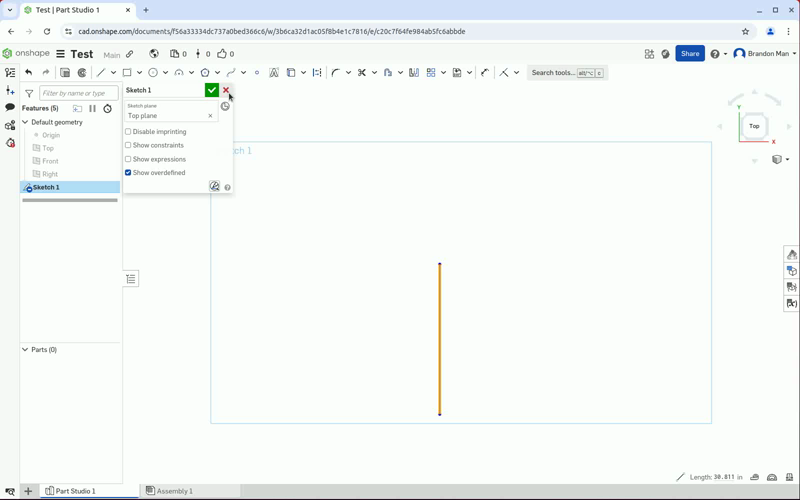
key(shift+h)
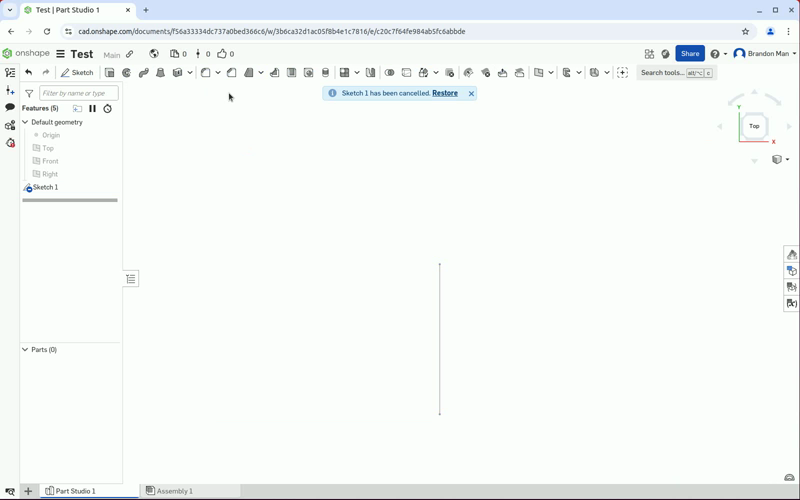
key(shift+s)
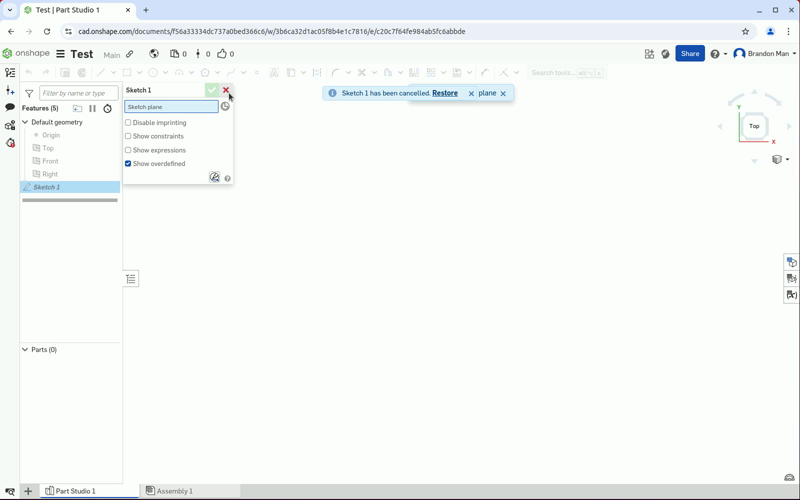
mouse_move(73, 150)
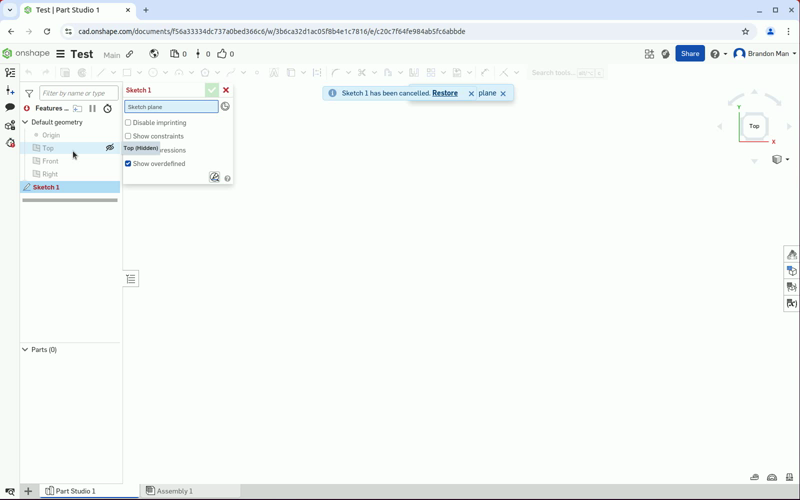
click(73, 150)
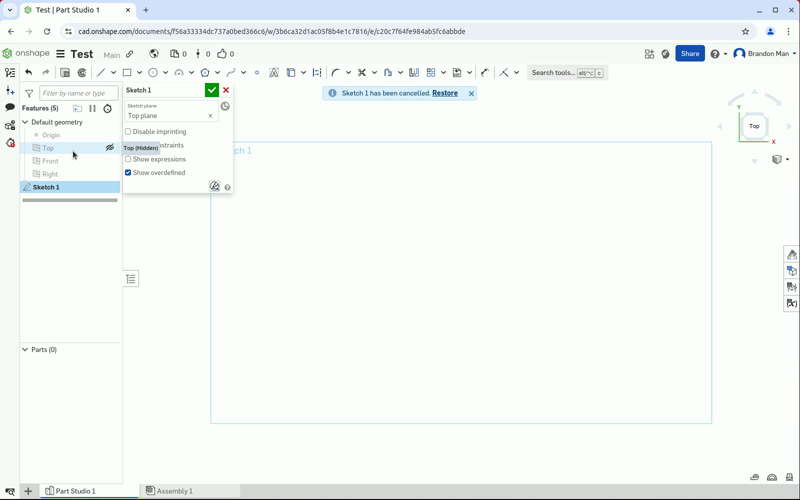
mouse_move(73, 352)
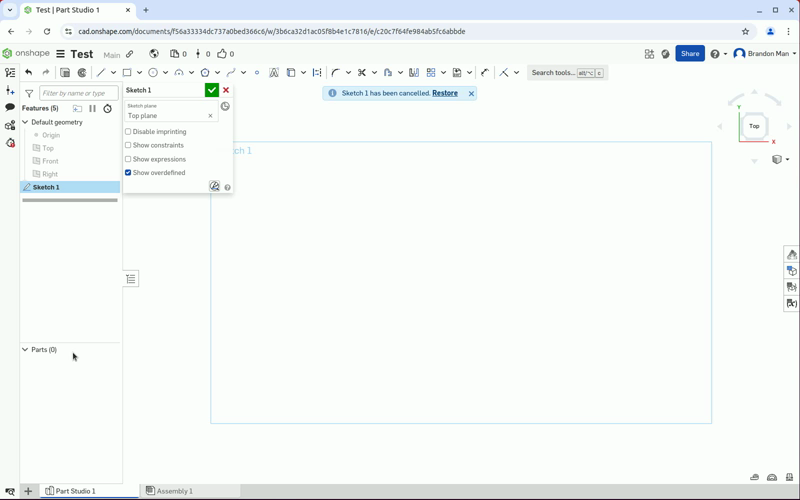
key(y)
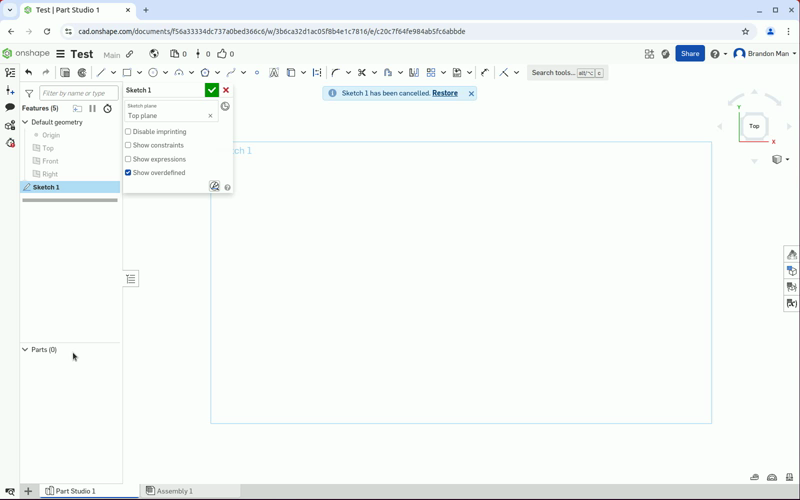
key(l)
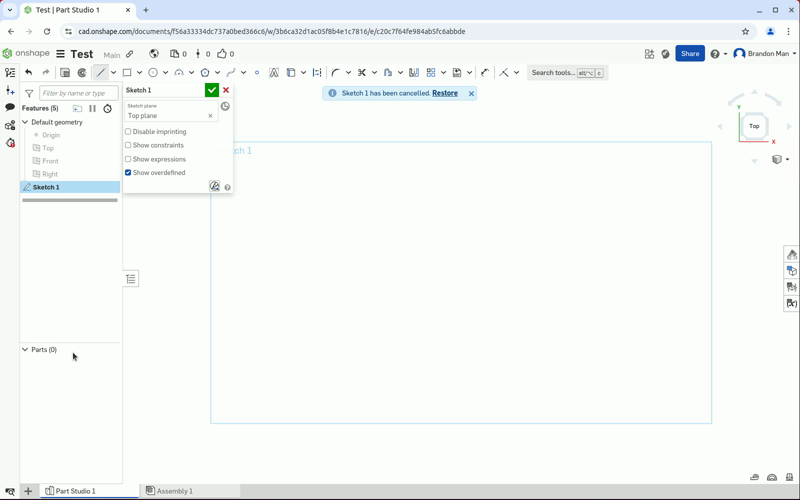
key_down(shift)
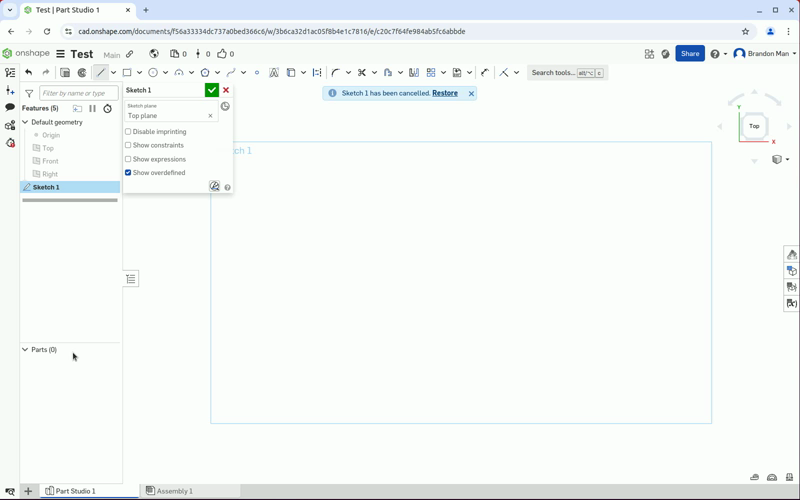
mouse_move(349, 282)
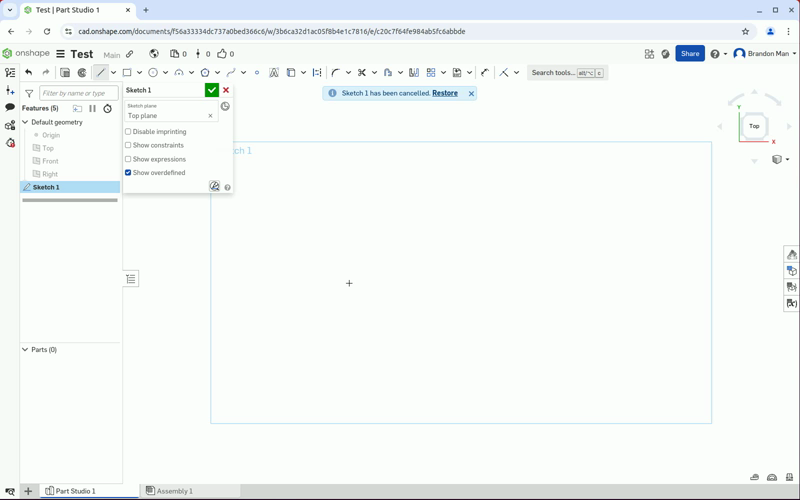
click(349, 282)
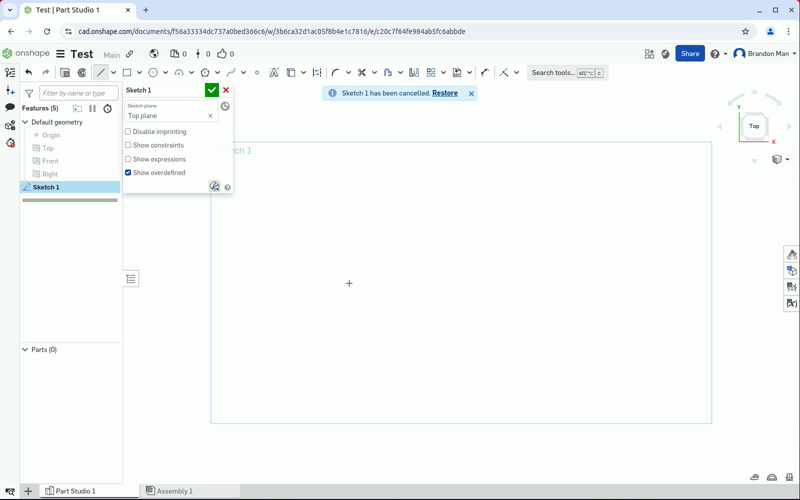
key_up(shift)
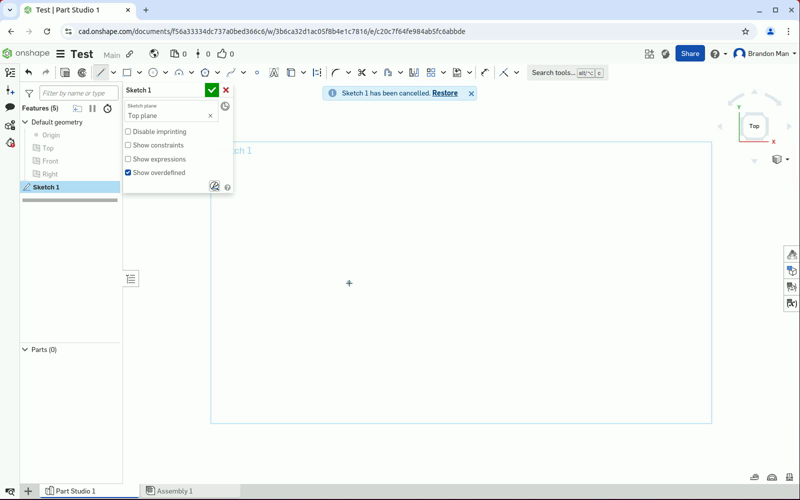
key_down(shift)
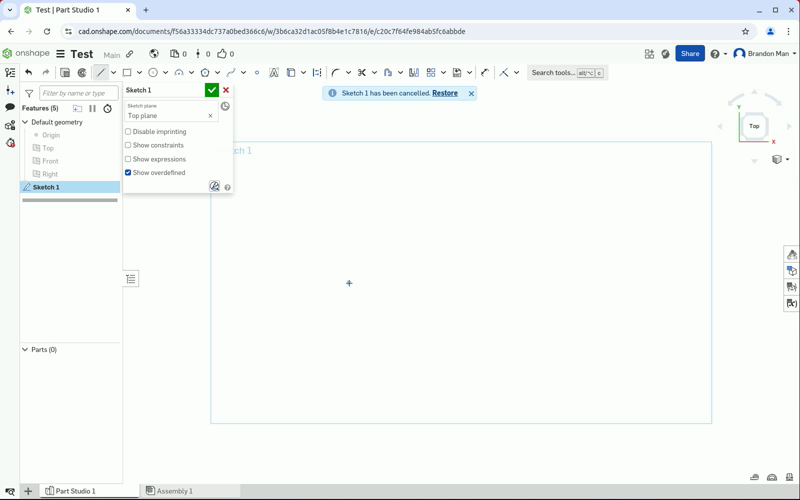
mouse_move(405, 378)
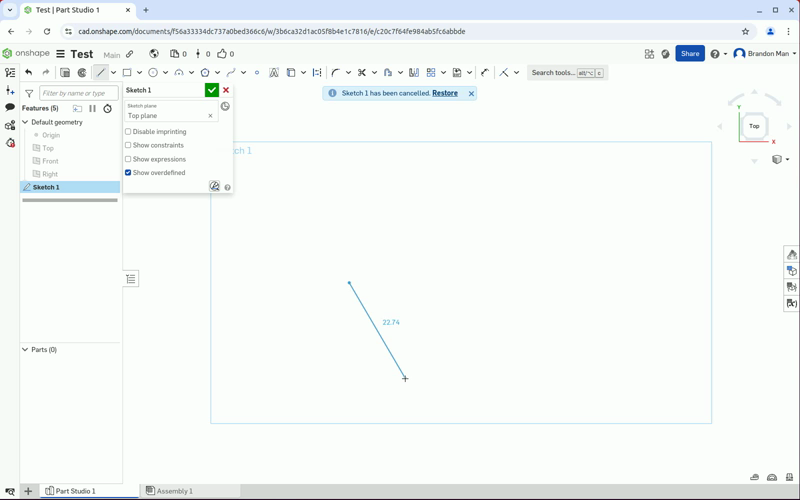
click(405, 378)
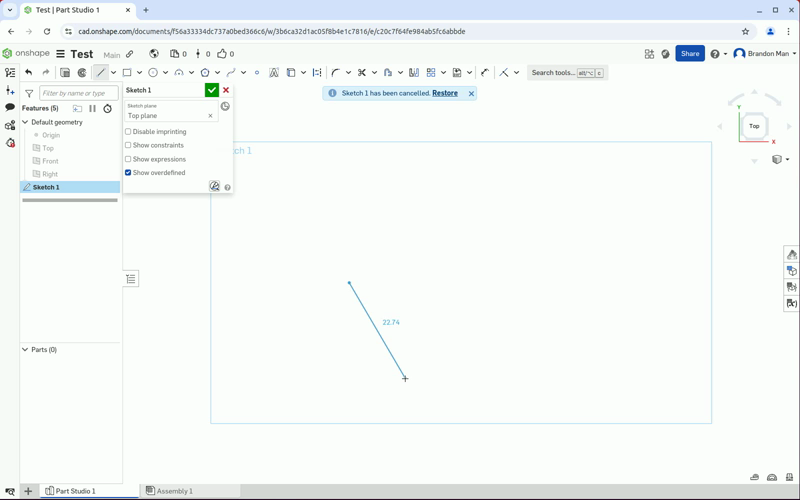
key_up(shift)
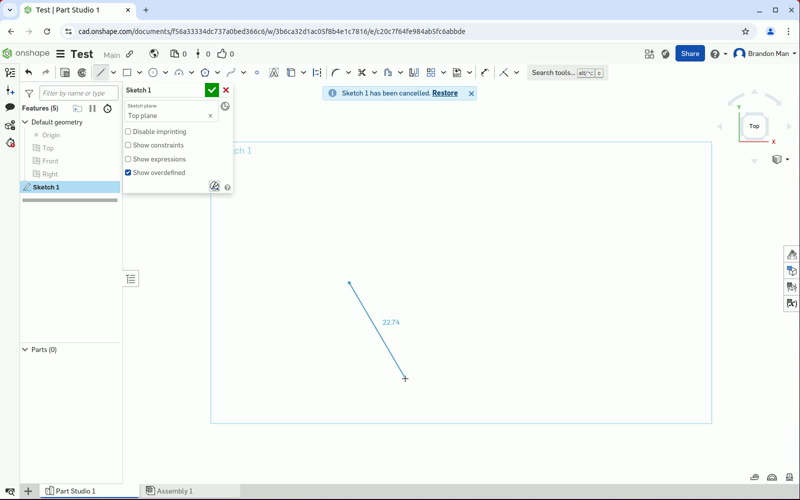
key_down(shift)
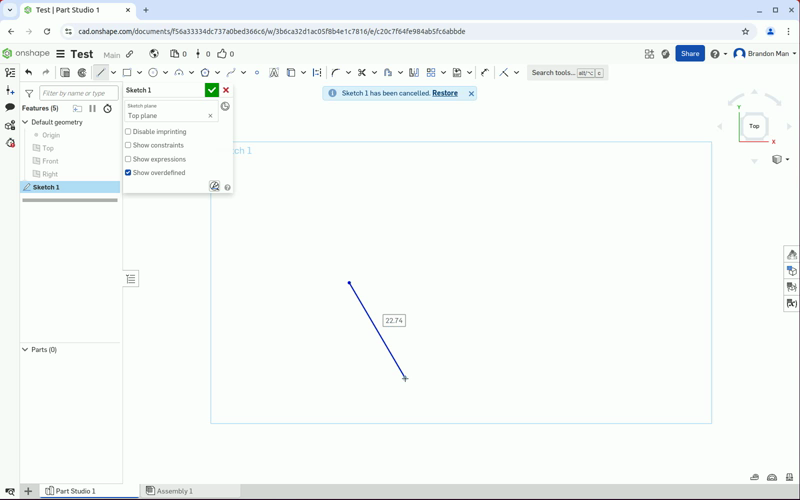
mouse_move(514, 378)
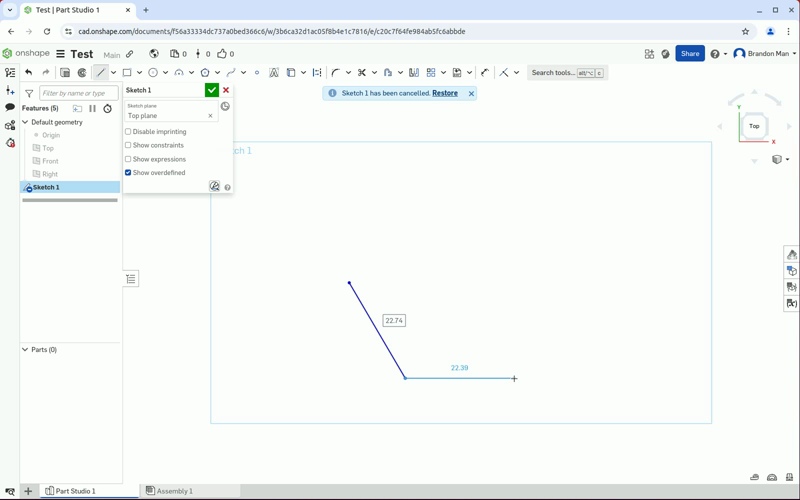
click(514, 378)
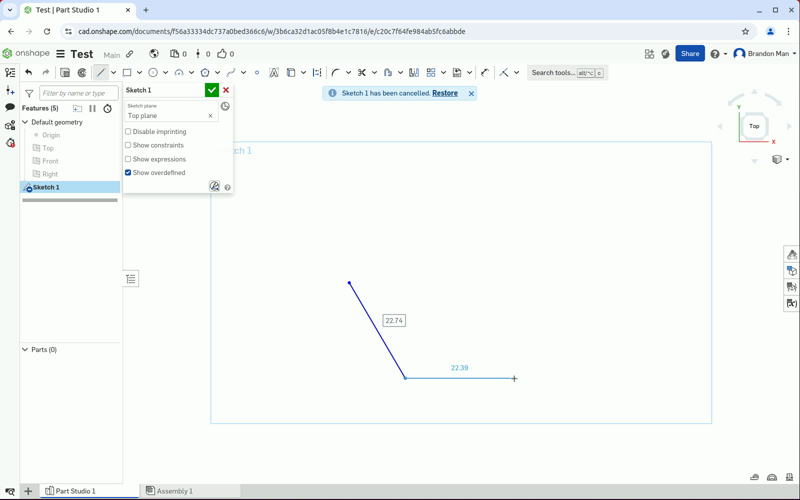
key_up(shift)
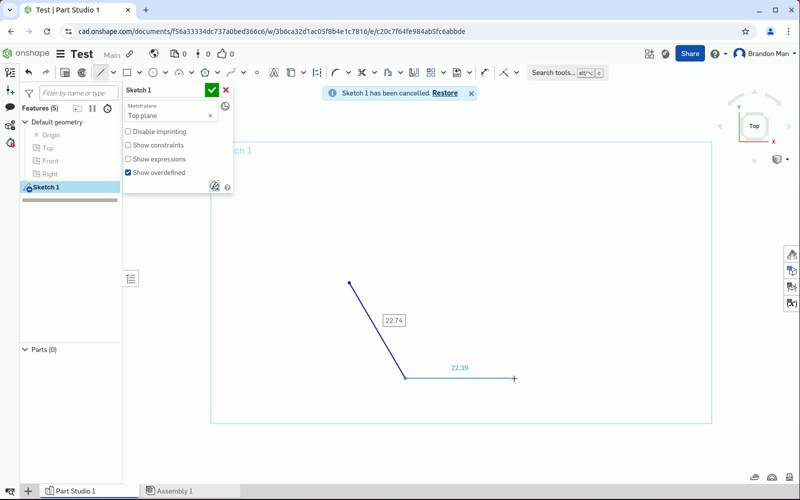
key_down(shift)
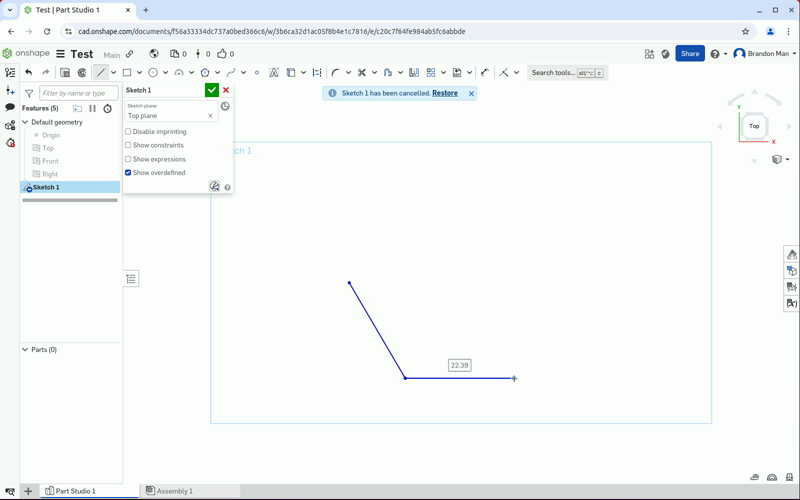
mouse_move(569, 282)
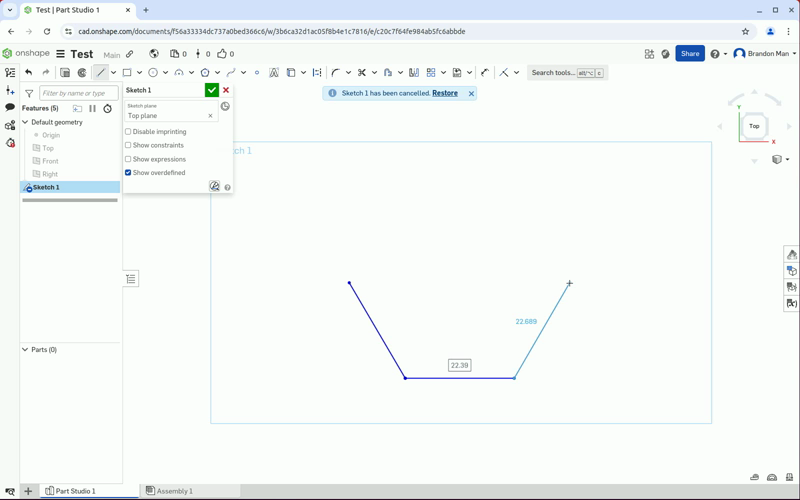
click(569, 282)
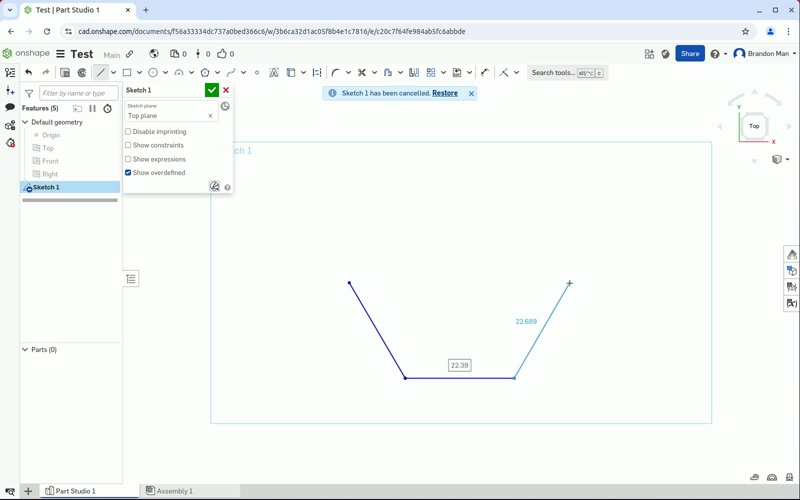
key_up(shift)
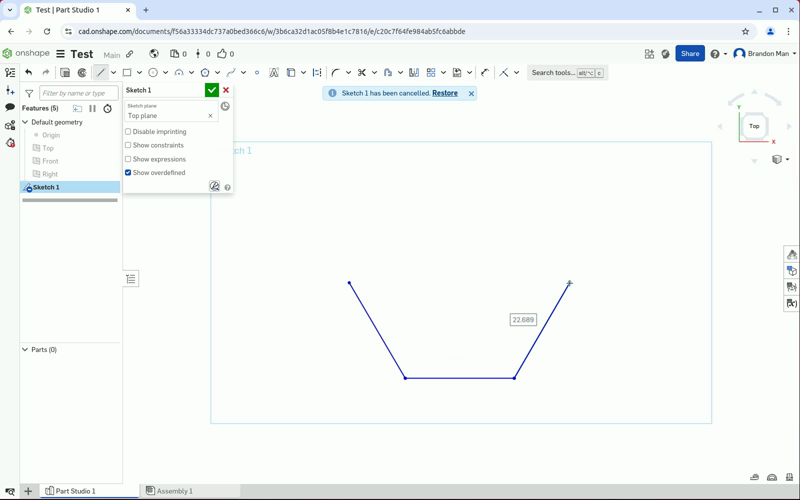
key_down(shift)
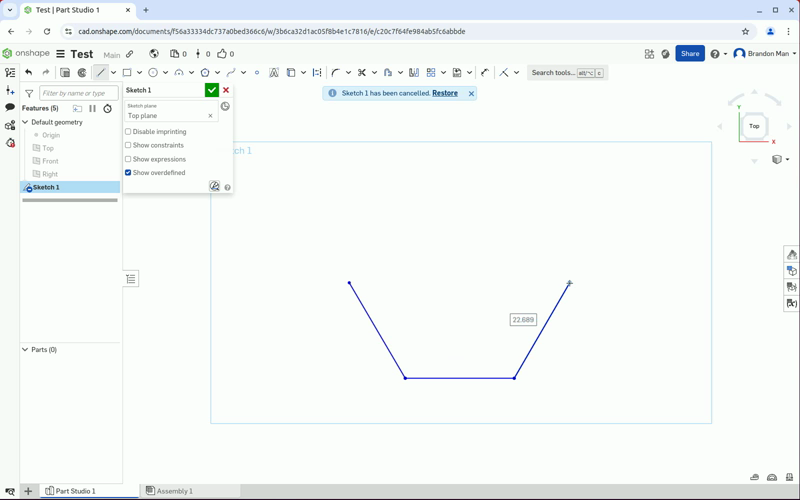
mouse_move(514, 187)
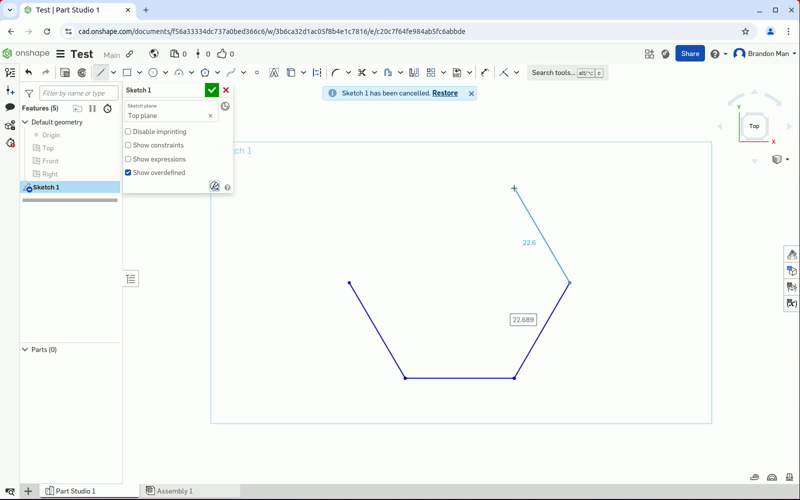
click(514, 187)
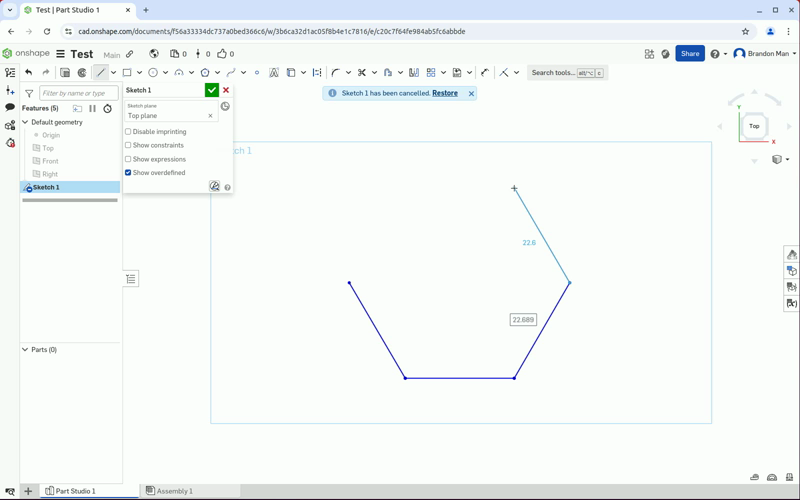
key_up(shift)
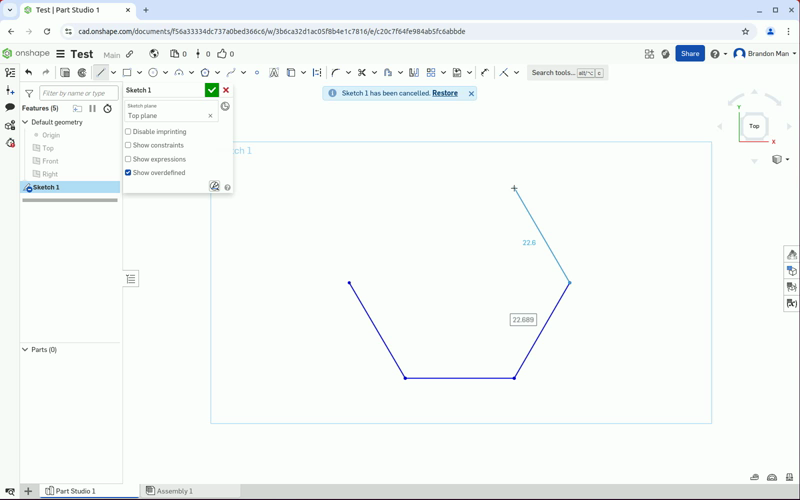
key_down(shift)
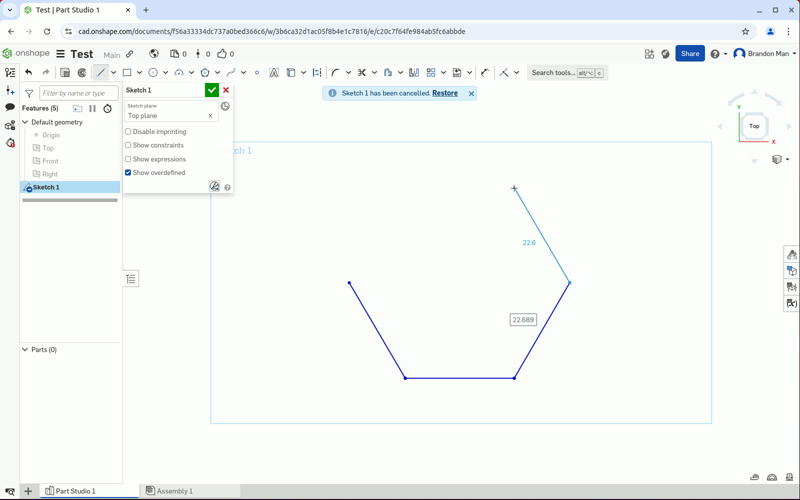
mouse_move(405, 187)
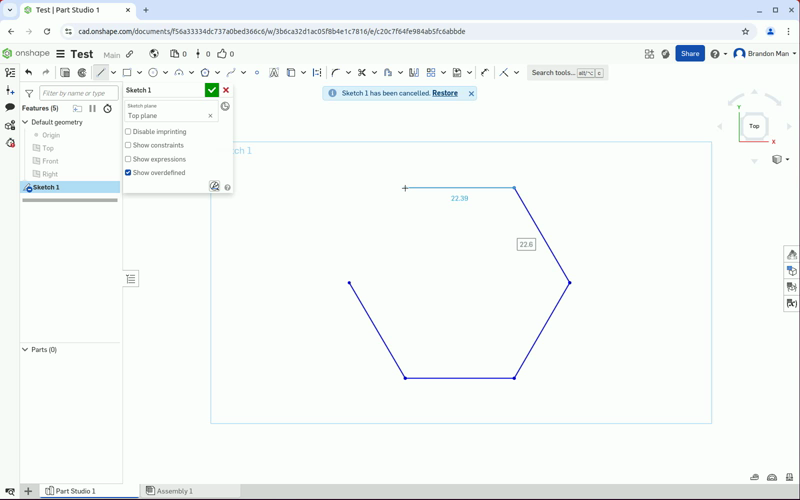
click(405, 187)
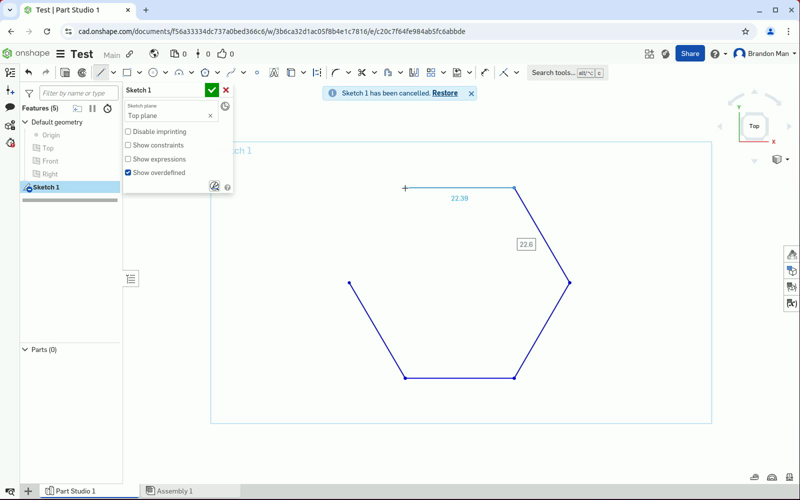
key_up(shift)
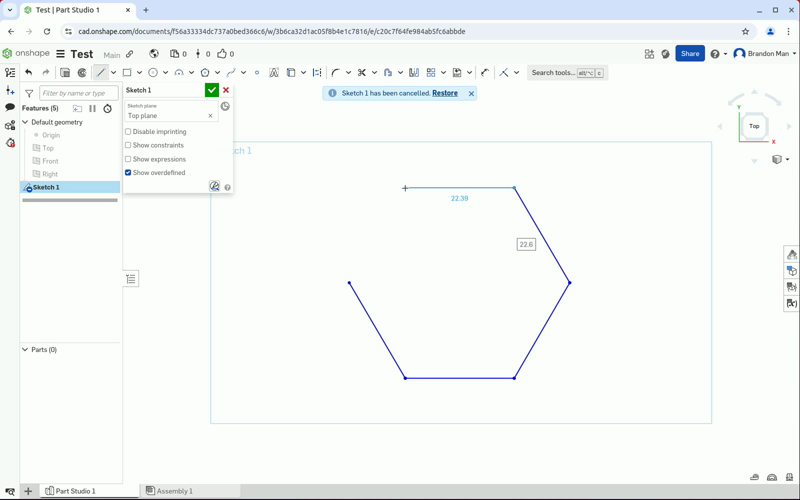
key_down(shift)
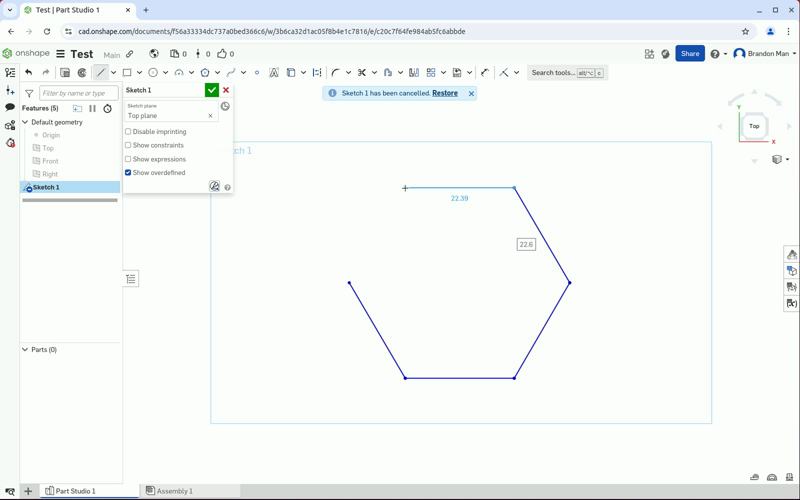
mouse_move(349, 282)
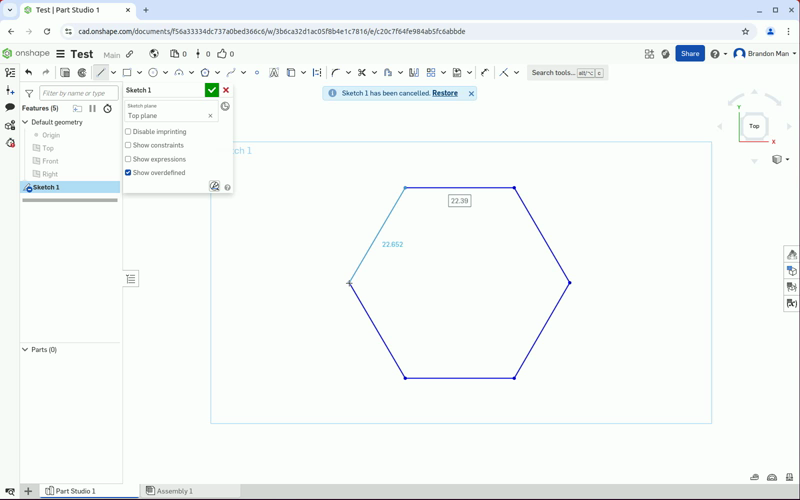
key_up(shift)
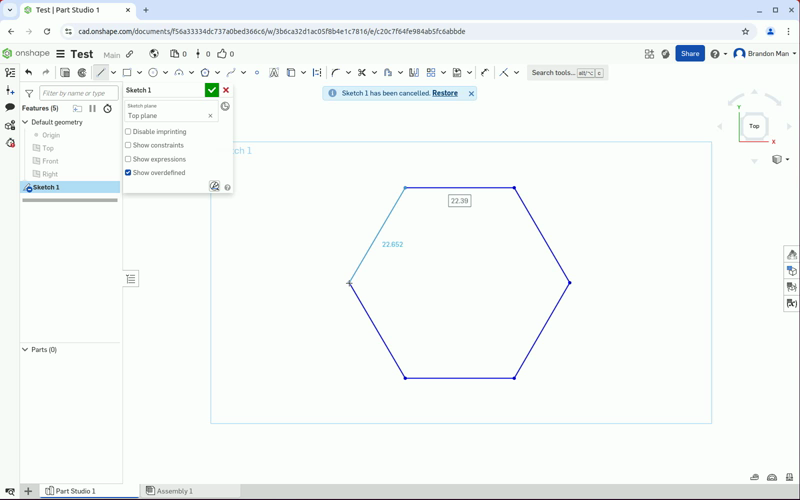
click(349, 282)
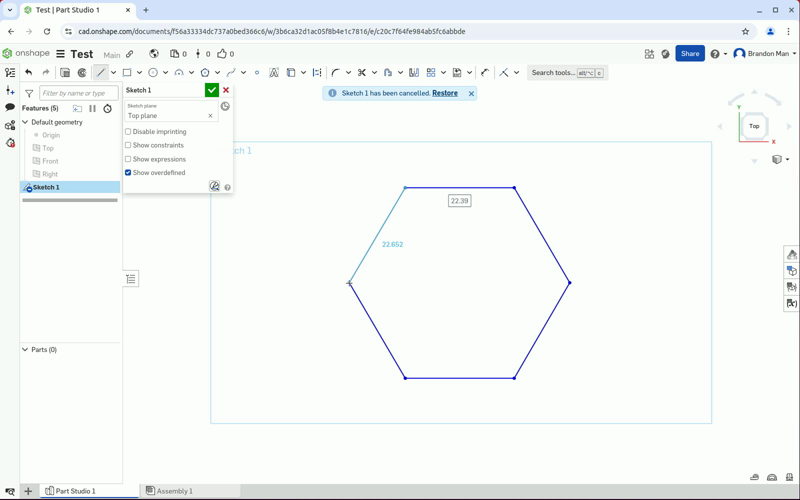
key(esc)
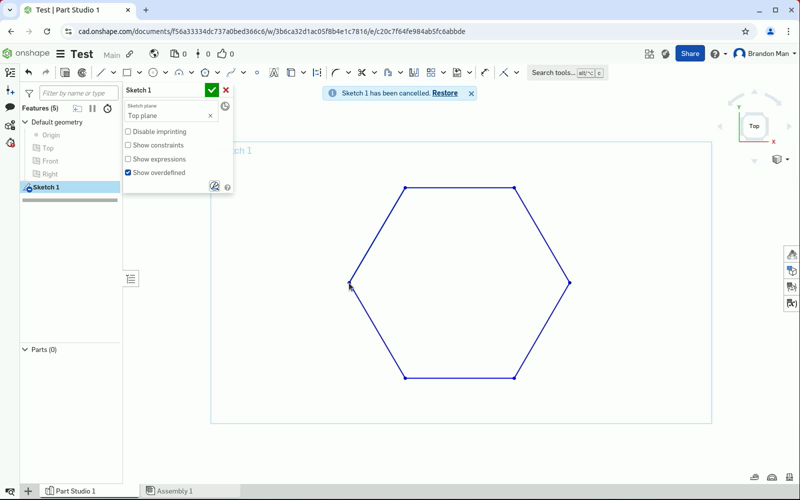
mouse_move(458, 250)
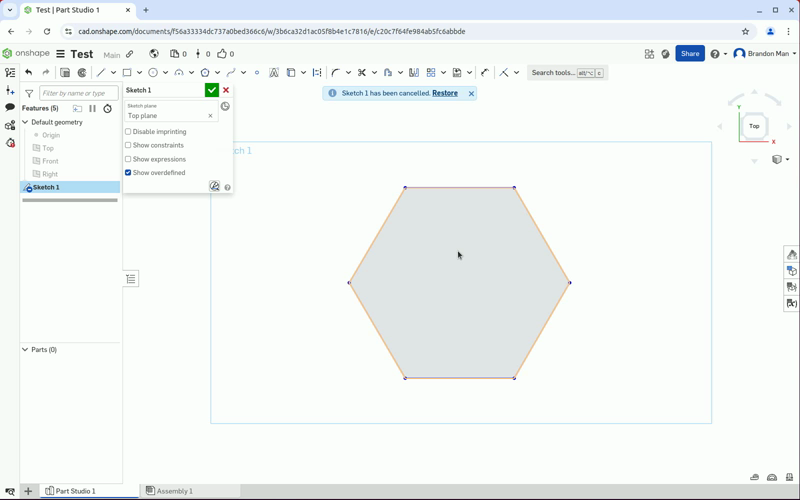
click(458, 250)
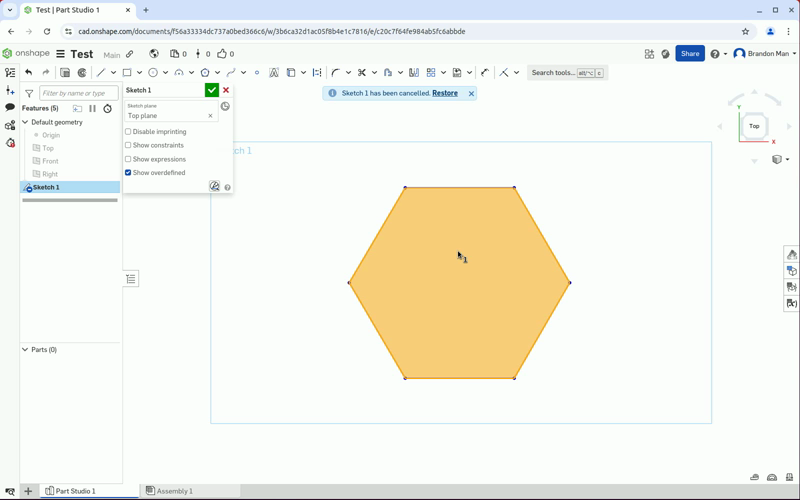
mouse_move(73, 352)
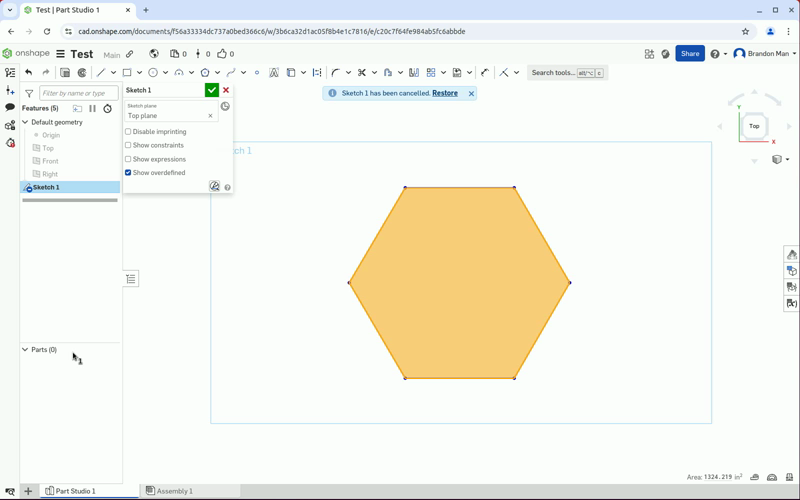
key(shift+y)
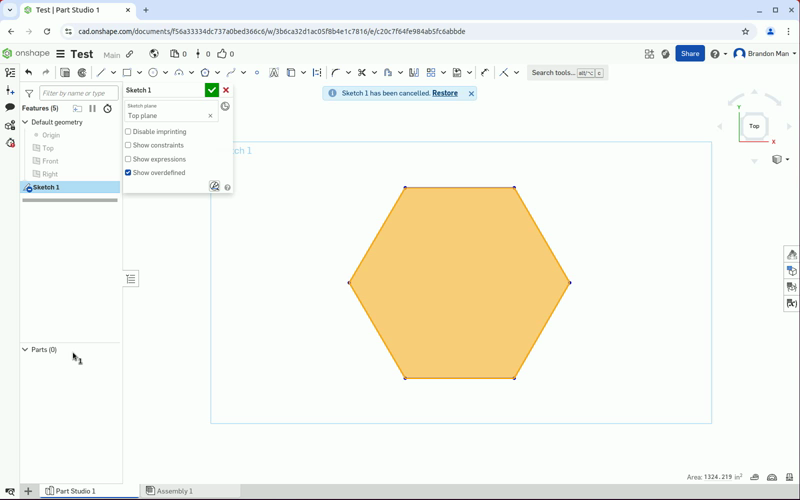
key(shift+e)
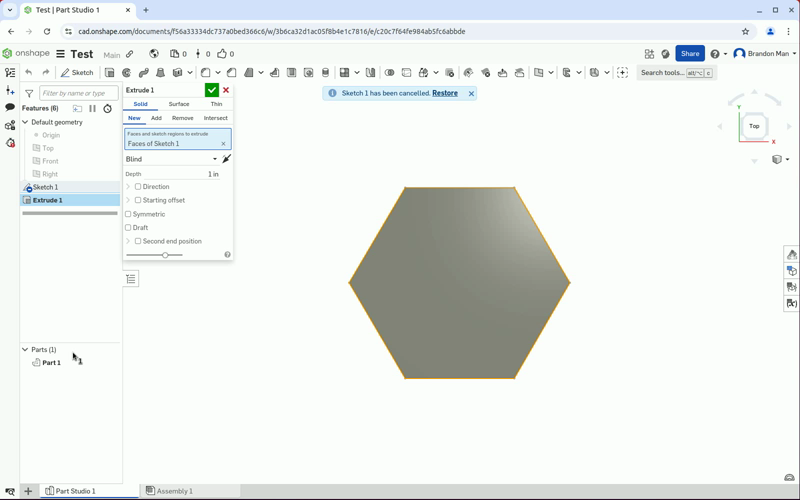
mouse_move(143, 106)
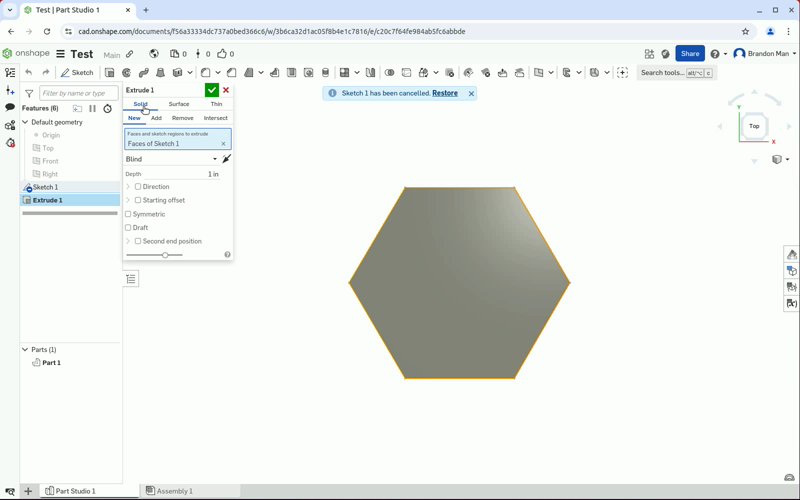
click(143, 106)
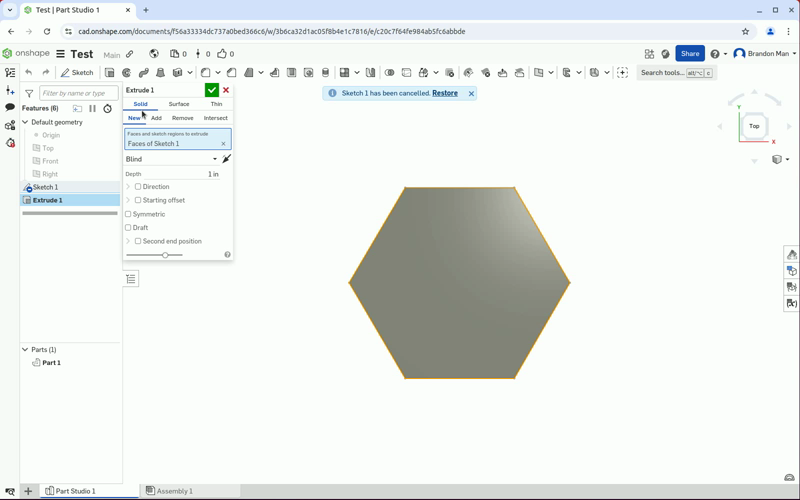
mouse_move(137, 120)
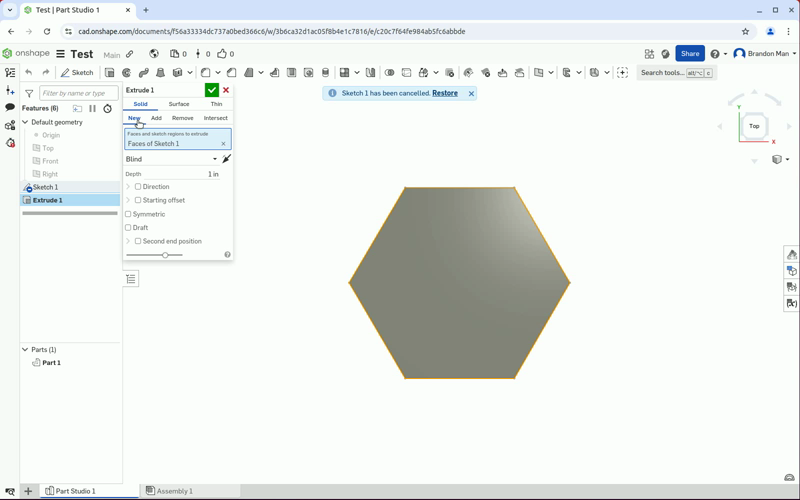
click(137, 120)
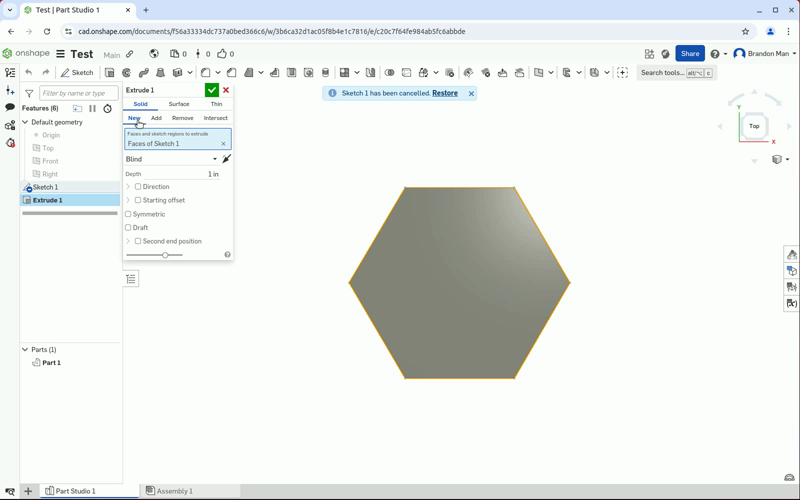
key(tab, 4)
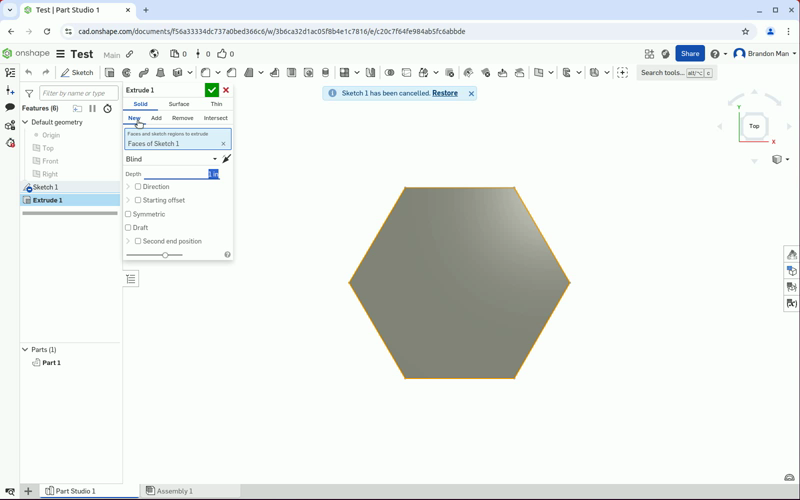
text(15.405)
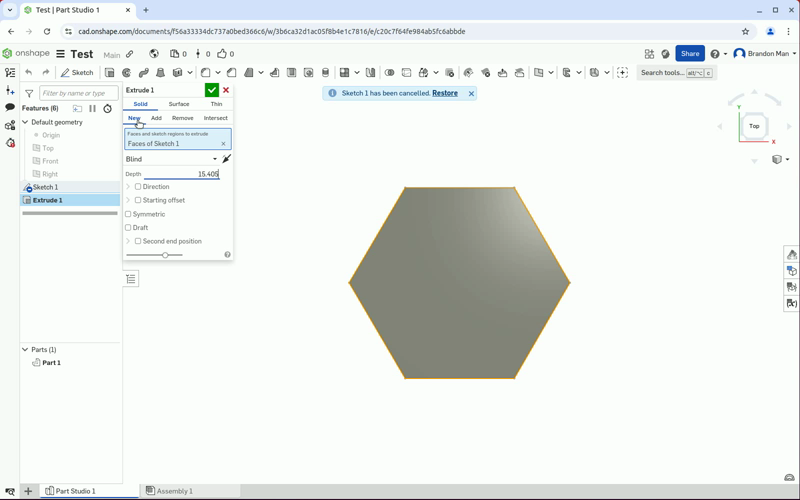
key(enter)
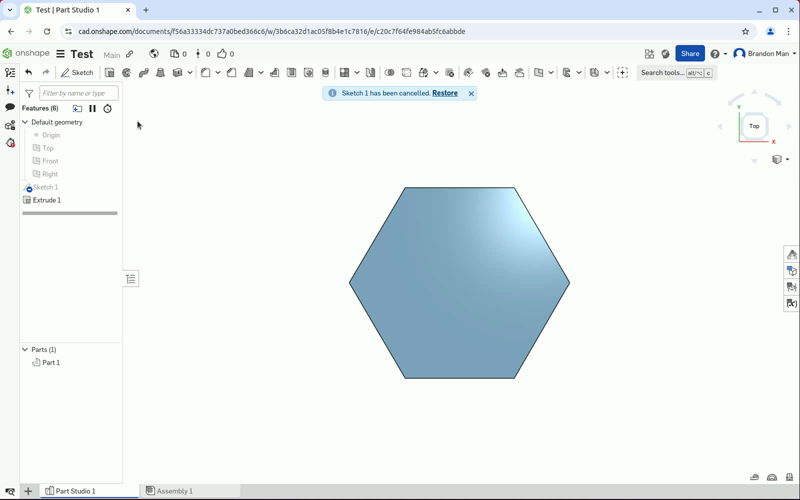
key(shift+h)
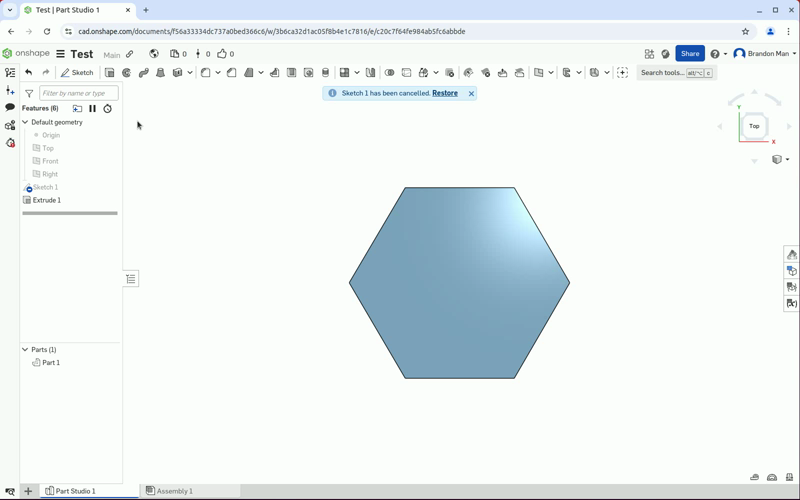
key(shift+h)
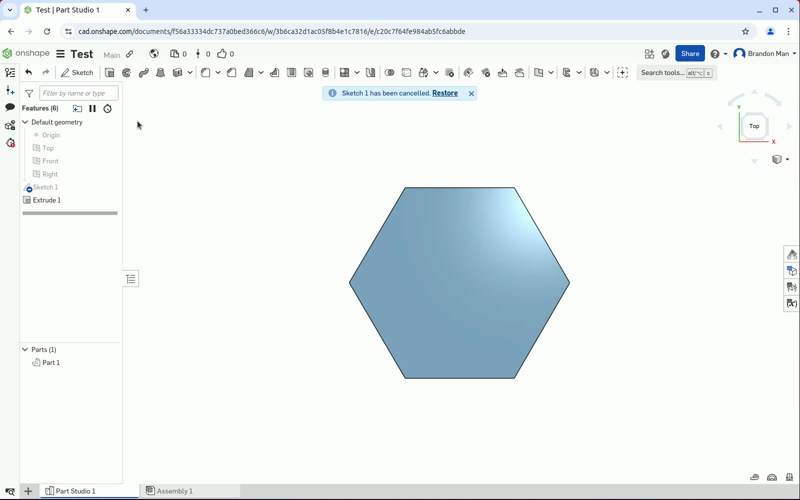
mouse_move(73, 189)
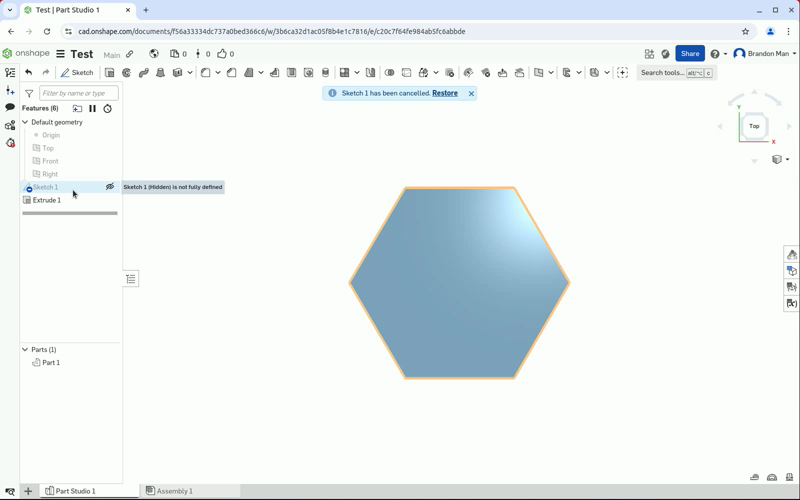
click(73, 189)
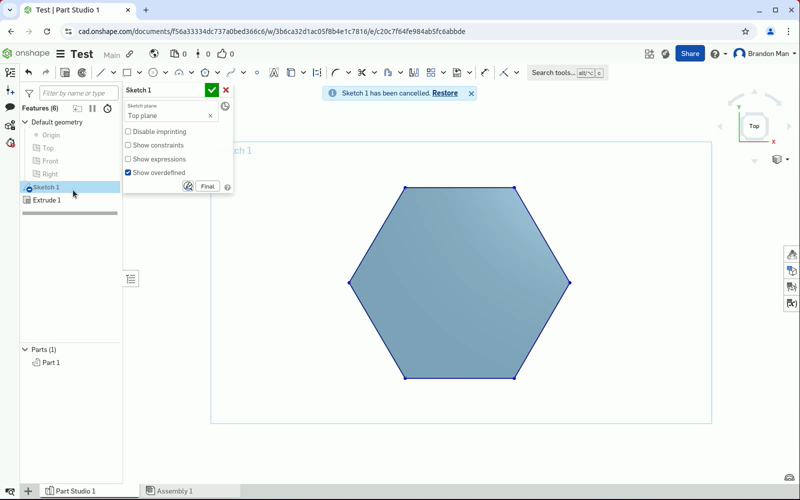
mouse_move(229, 92)
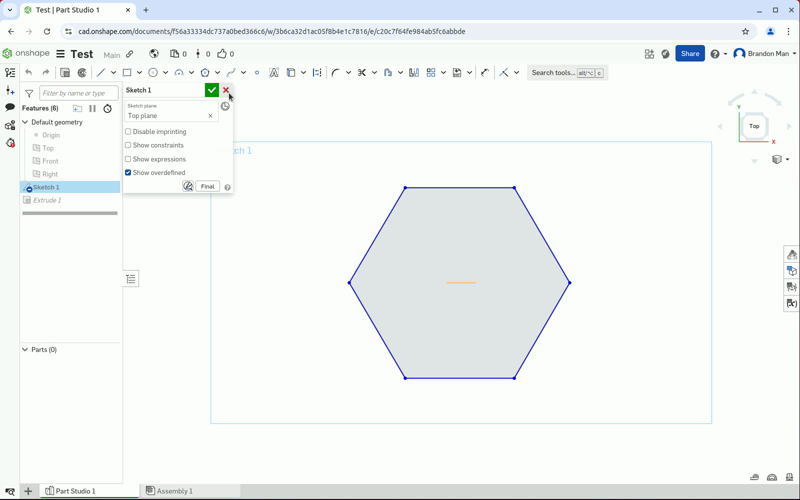
click(229, 92)
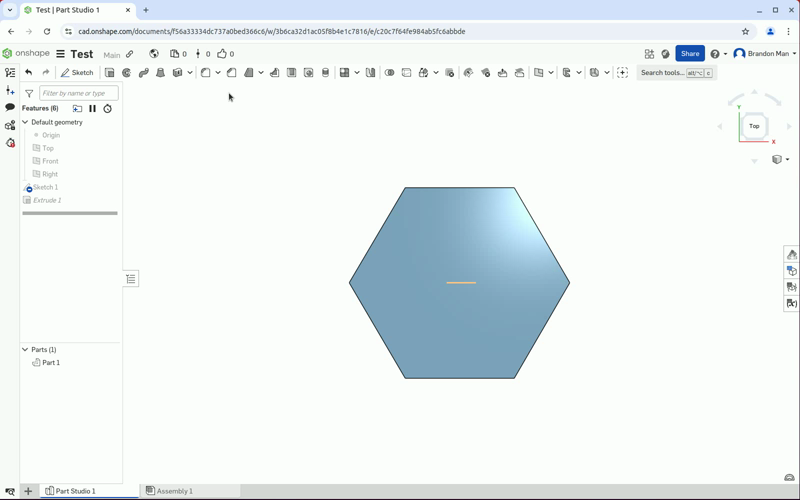
mouse_move(541, 75)
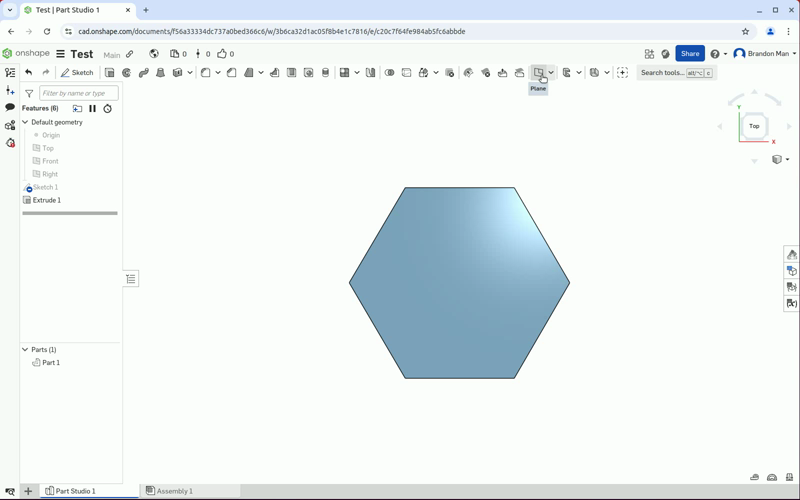
click(541, 75)
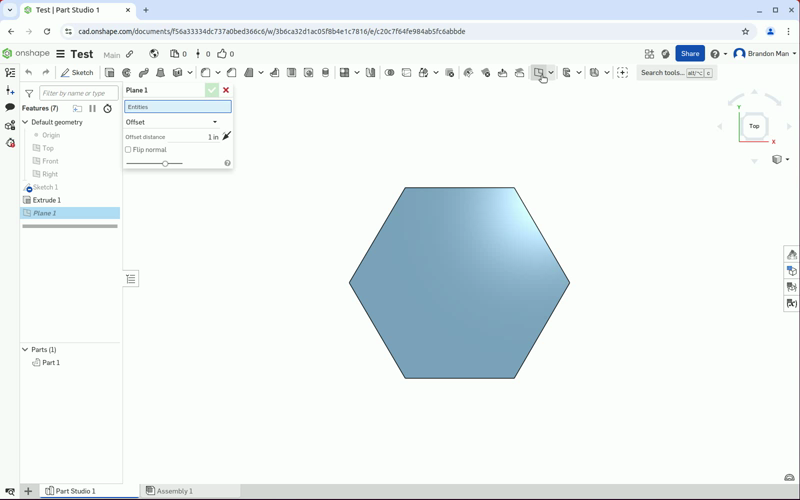
mouse_move(73, 150)
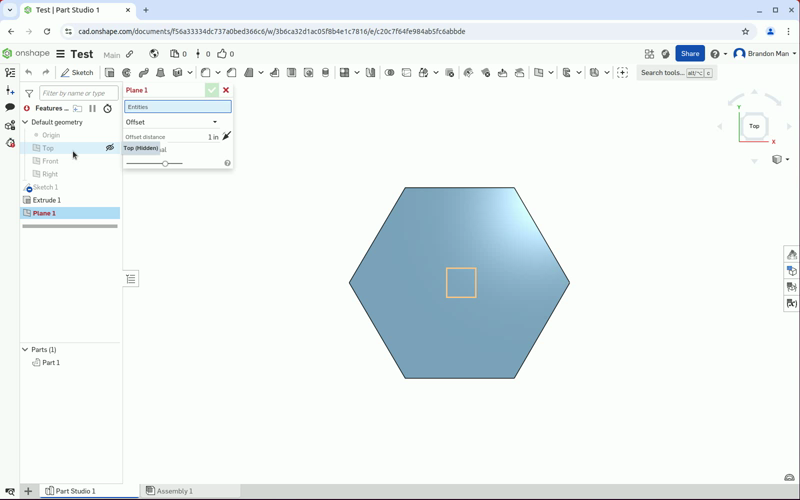
click(73, 150)
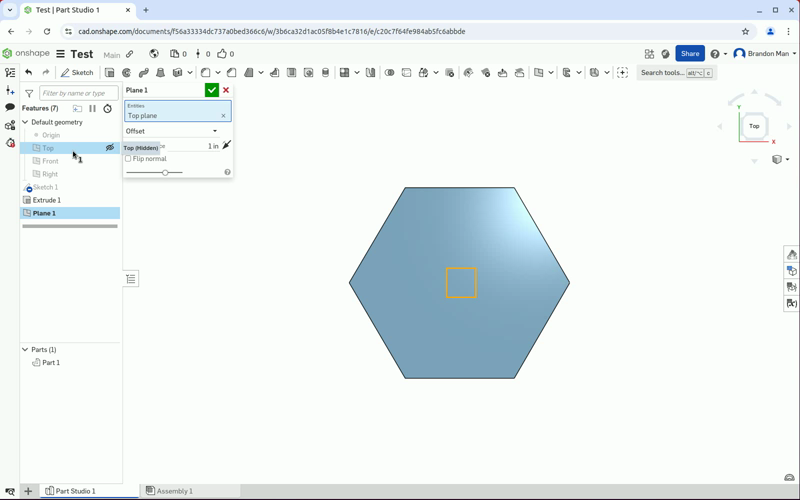
key(tab, 2)
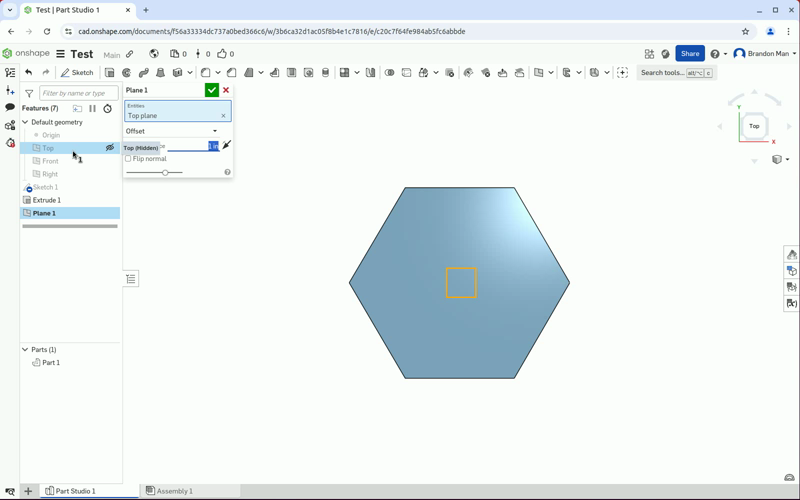
text(15.405)
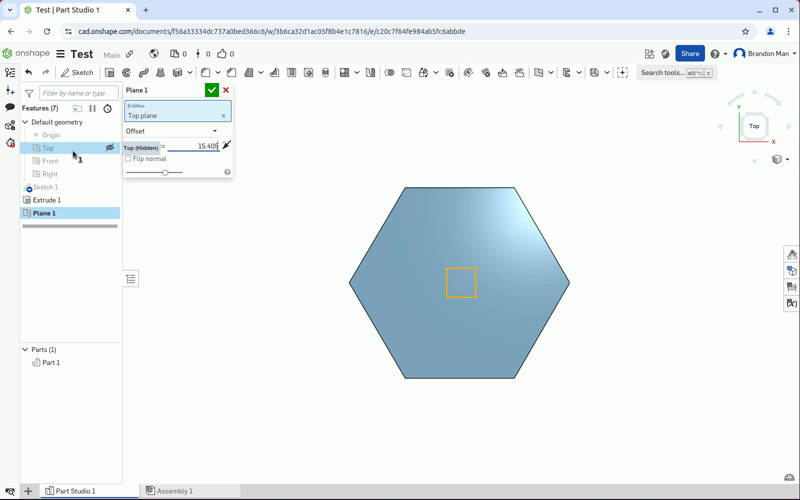
key(enter, 2)
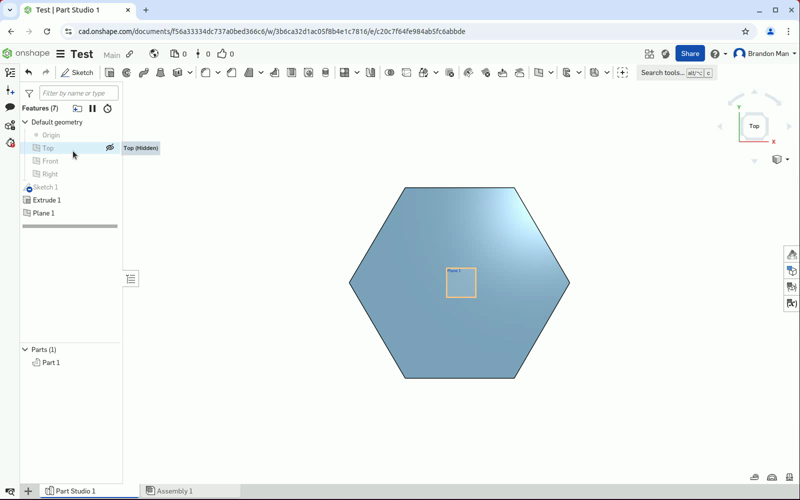
key(shift+s)
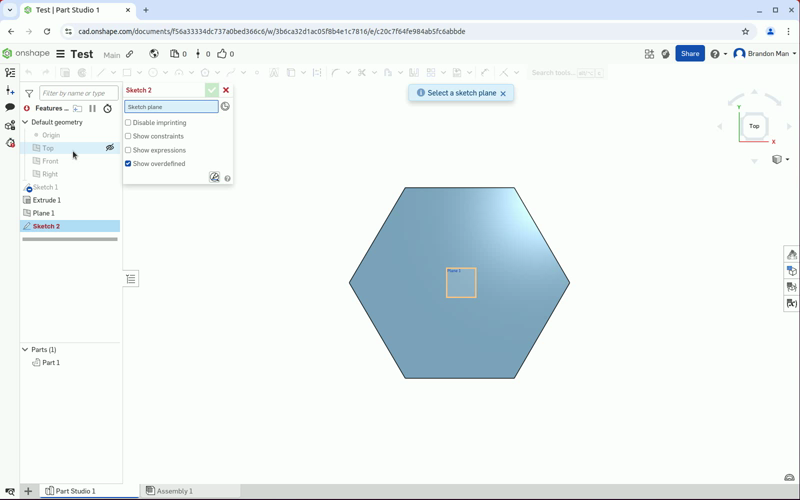
mouse_move(73, 215)
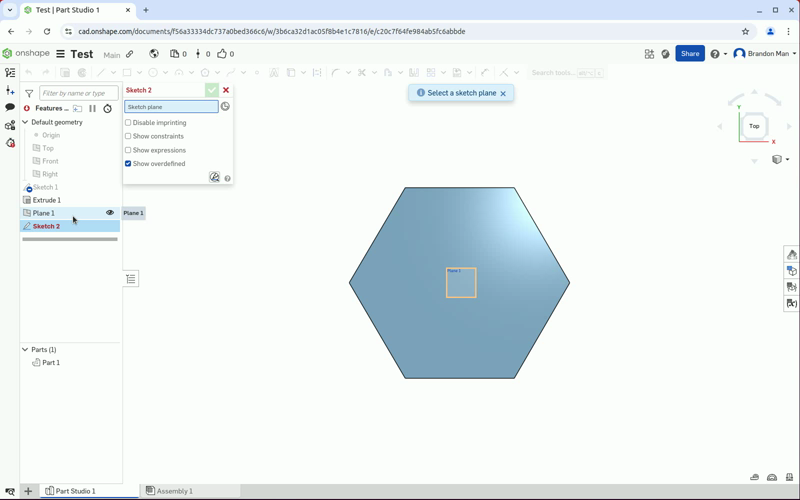
click(73, 215)
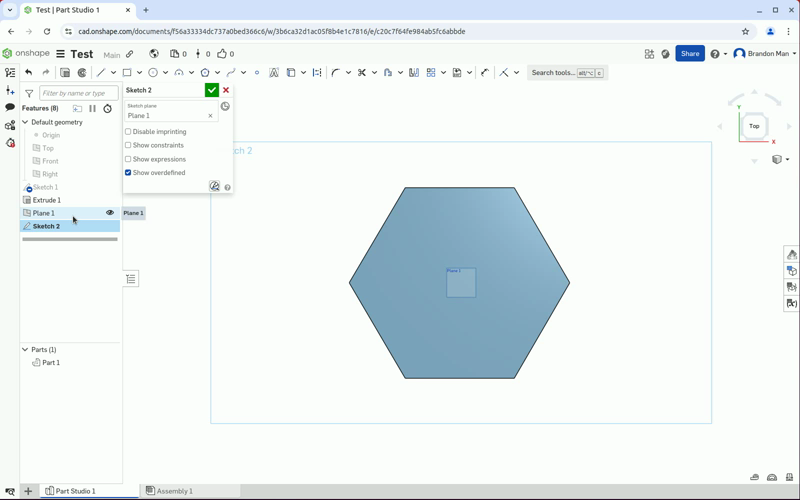
mouse_move(73, 352)
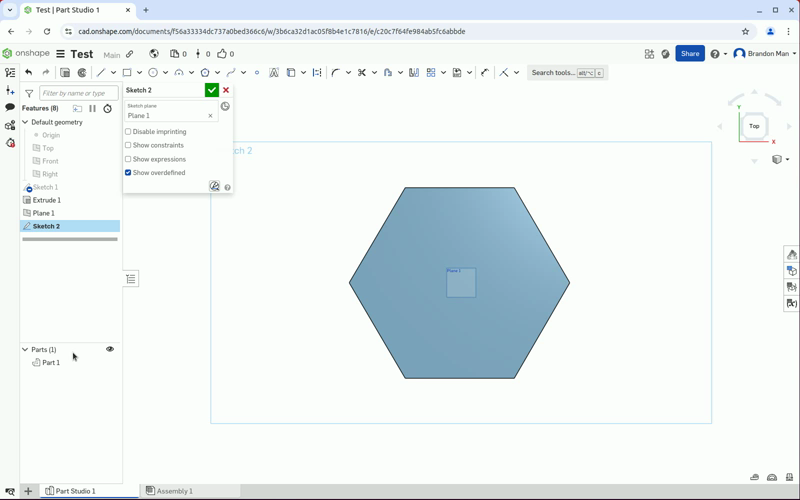
key(y)
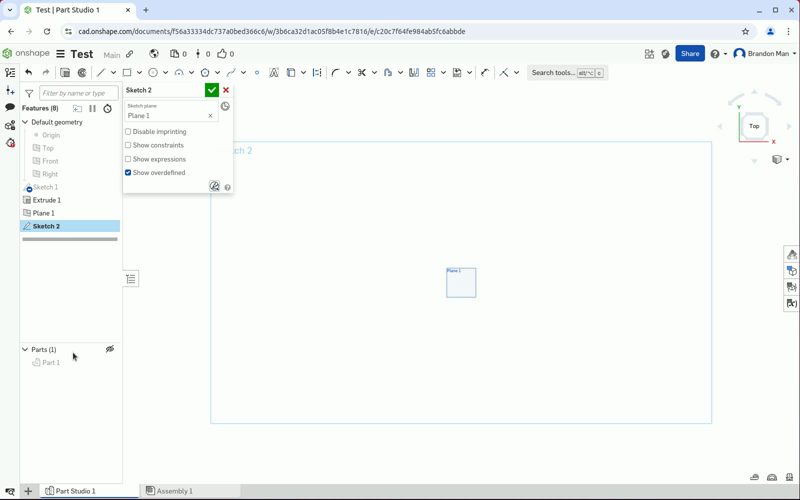
key(c)
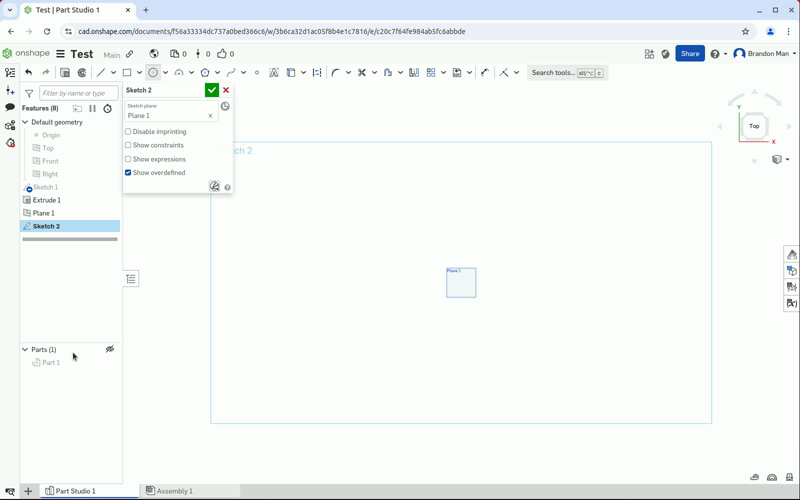
key_down(shift)
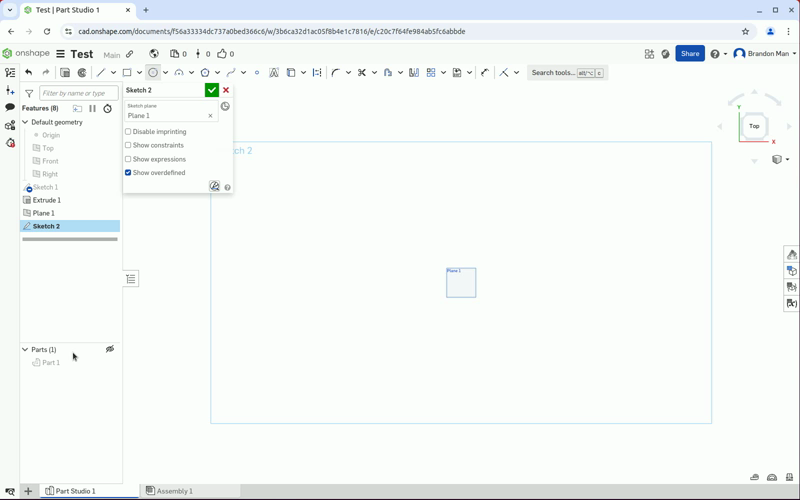
mouse_move(461, 282)
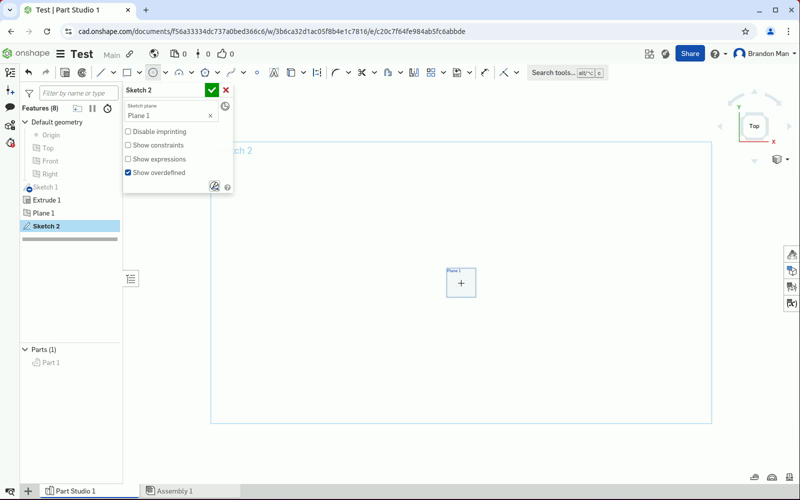
click(461, 282)
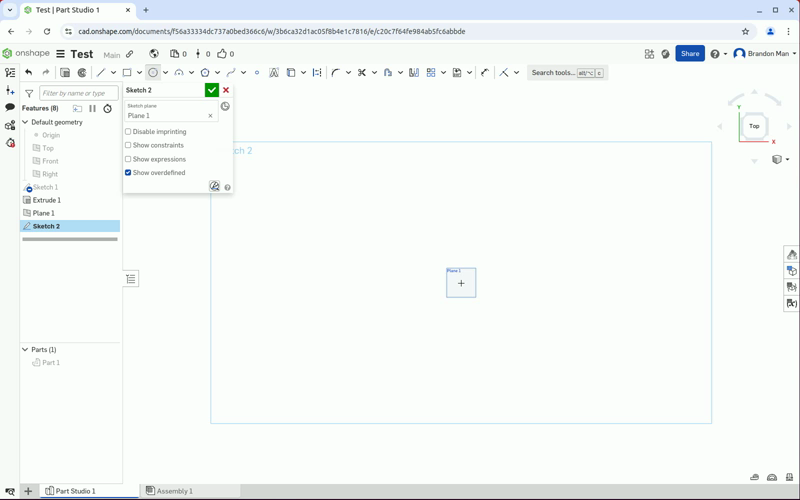
key_up(shift)
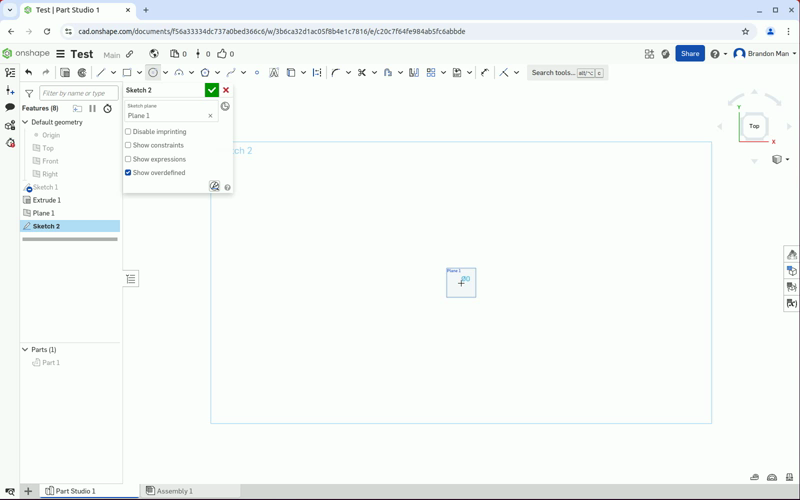
mouse_move(552, 282)
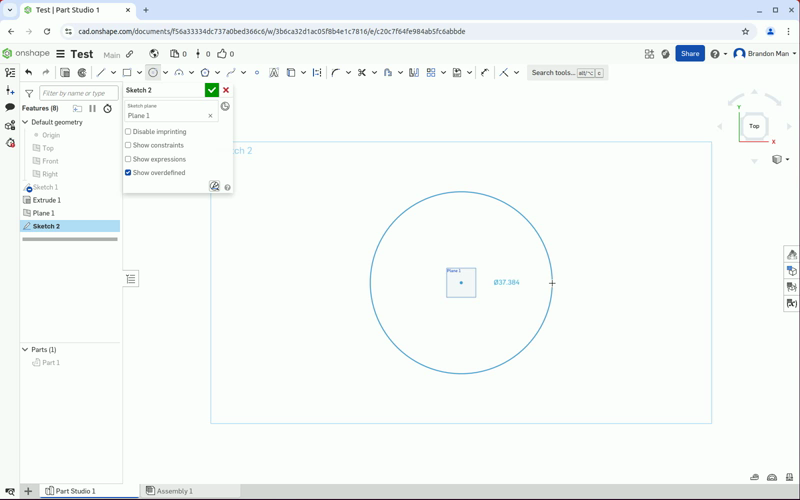
click(552, 282)
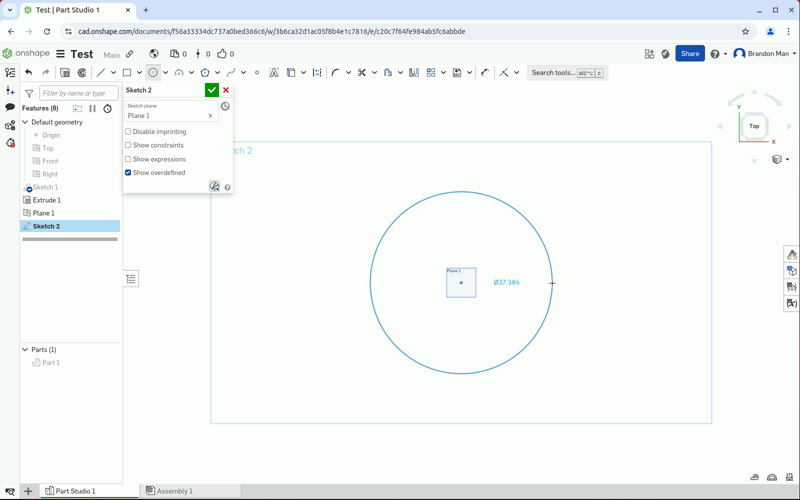
key(esc)
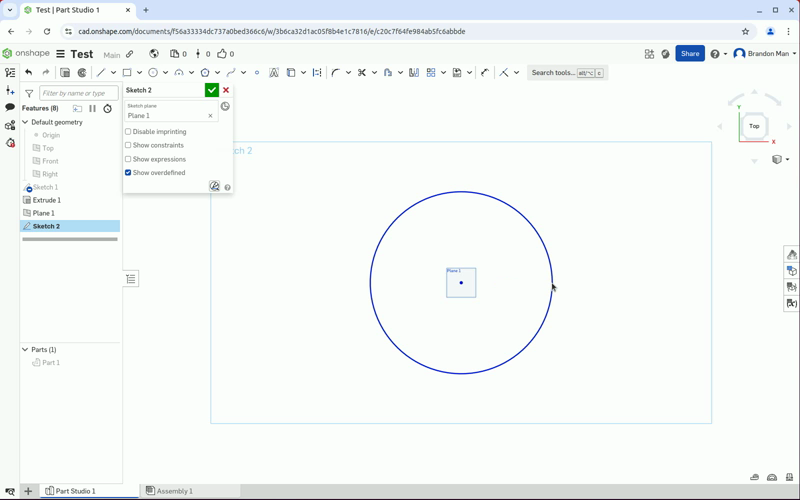
mouse_move(438, 304)
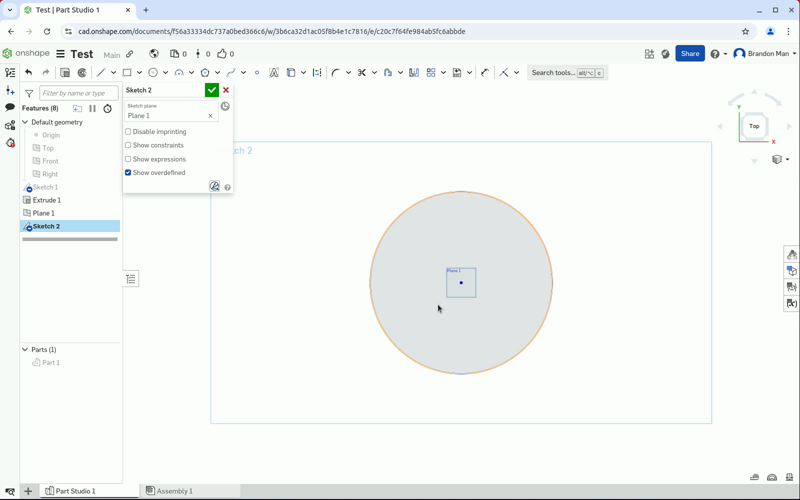
click(438, 304)
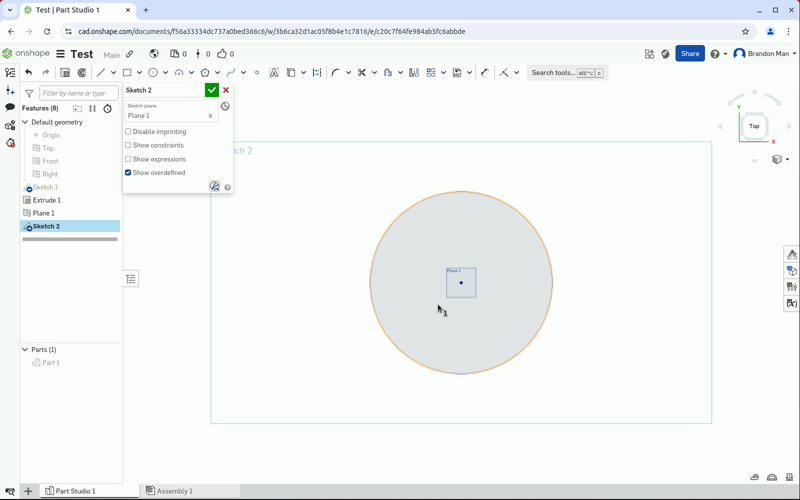
mouse_move(73, 352)
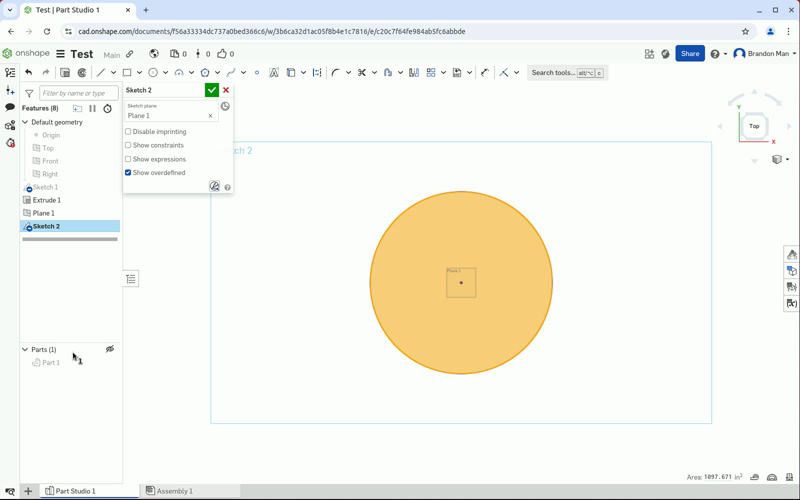
key(shift+y)
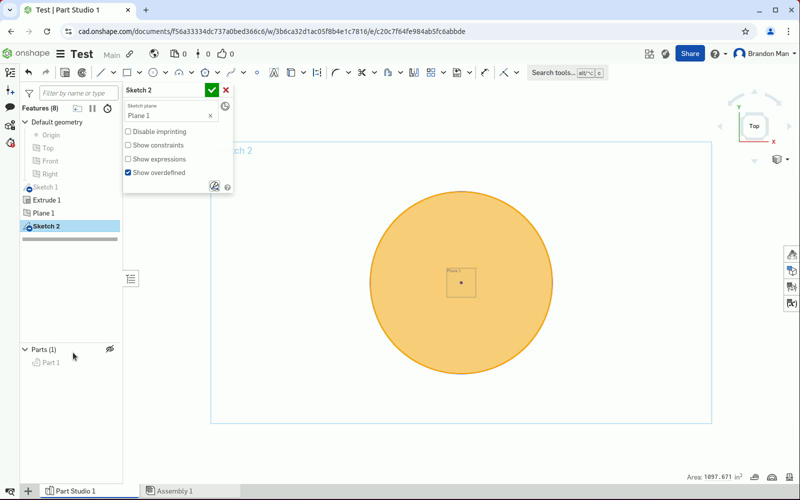
key(shift+e)
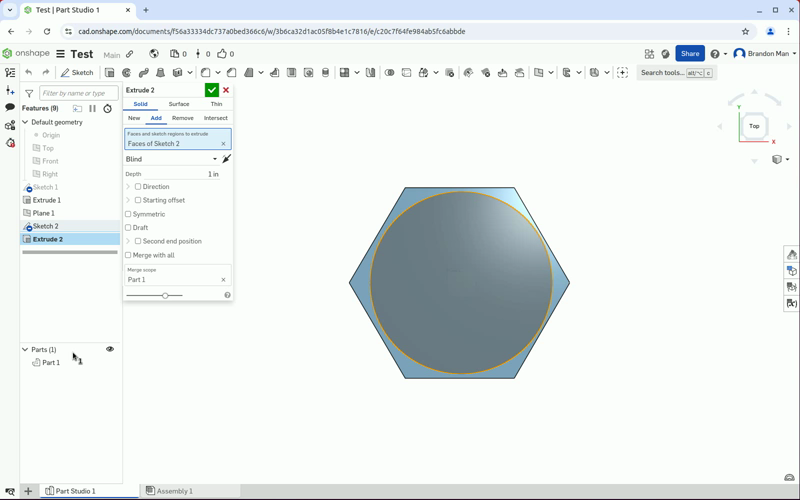
mouse_move(143, 106)
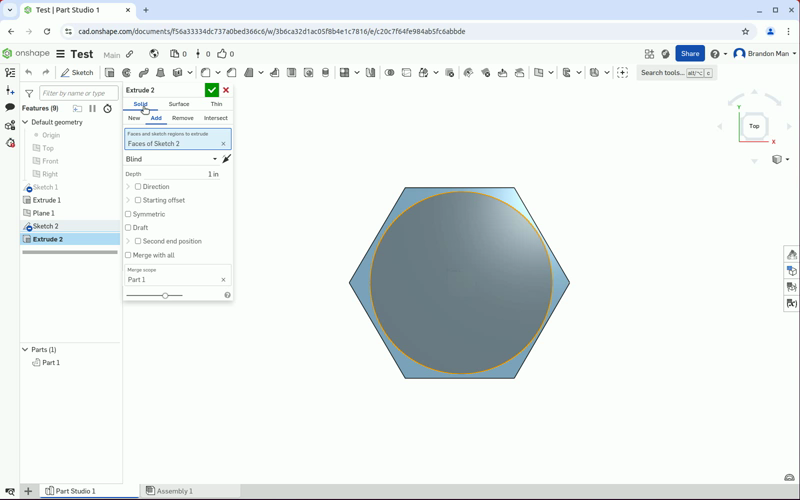
click(143, 106)
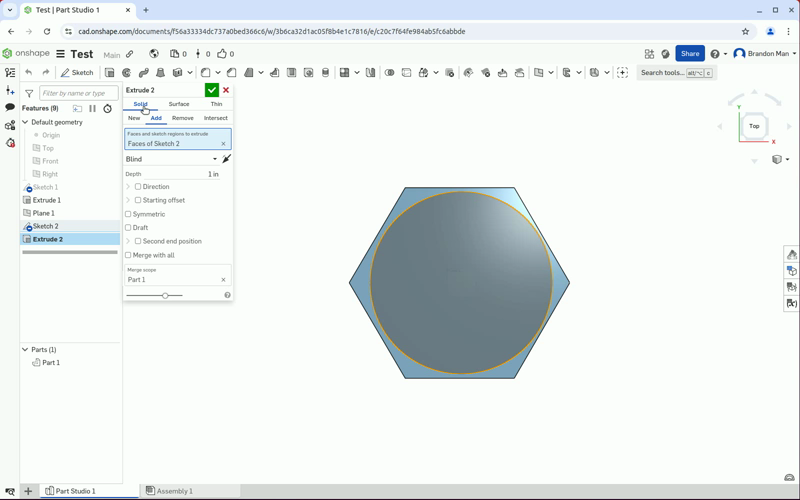
mouse_move(137, 120)
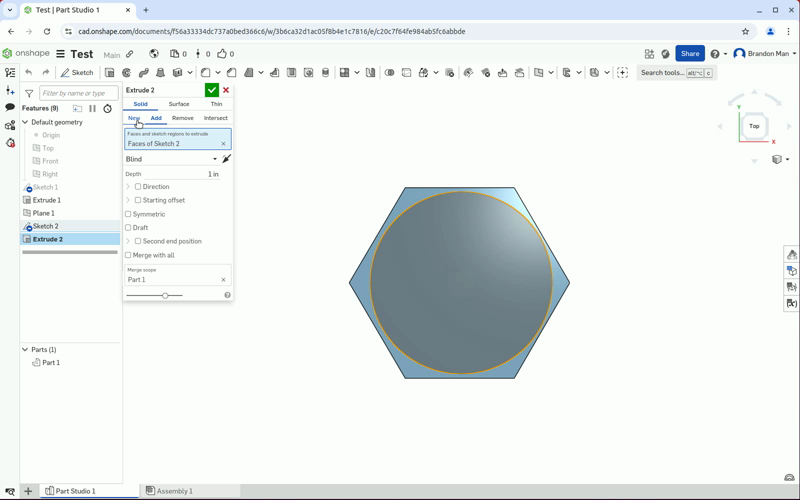
click(137, 120)
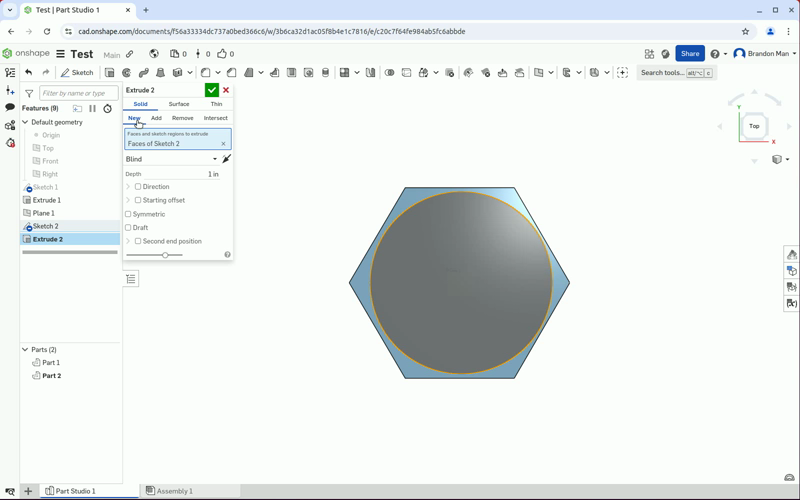
key(tab, 4)
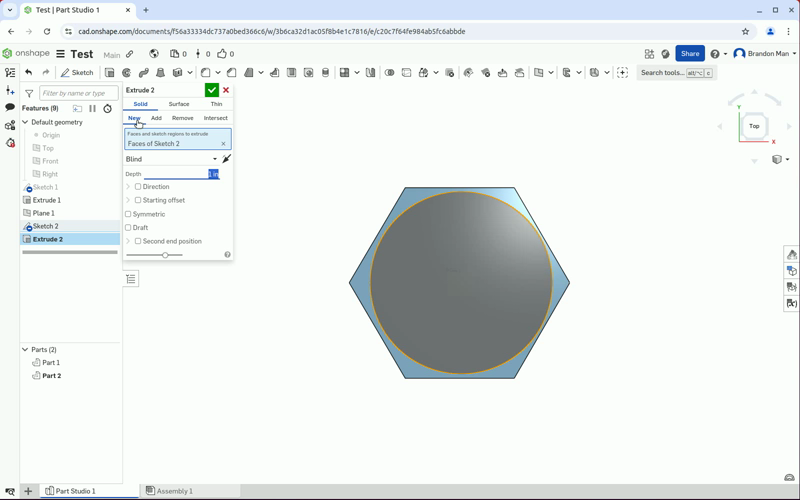
text(7.703)
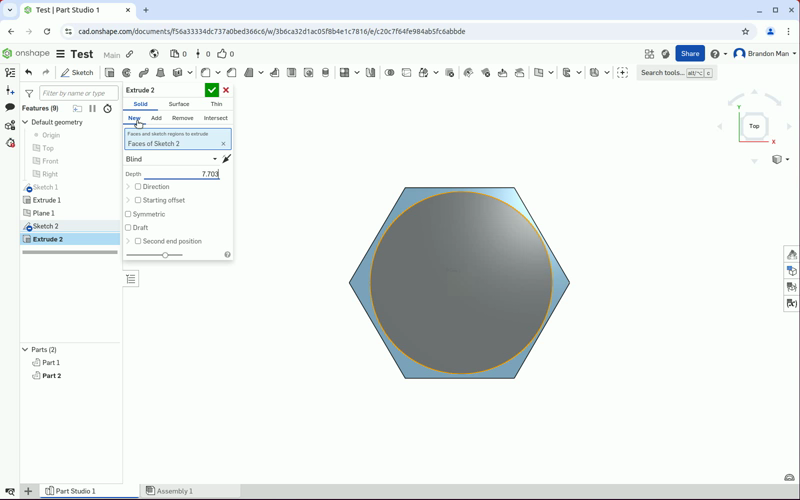
key(enter)
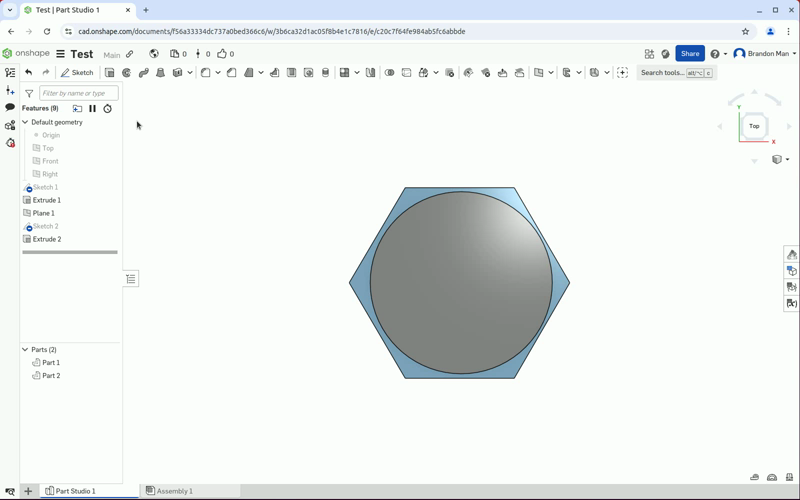
key(shift+h)
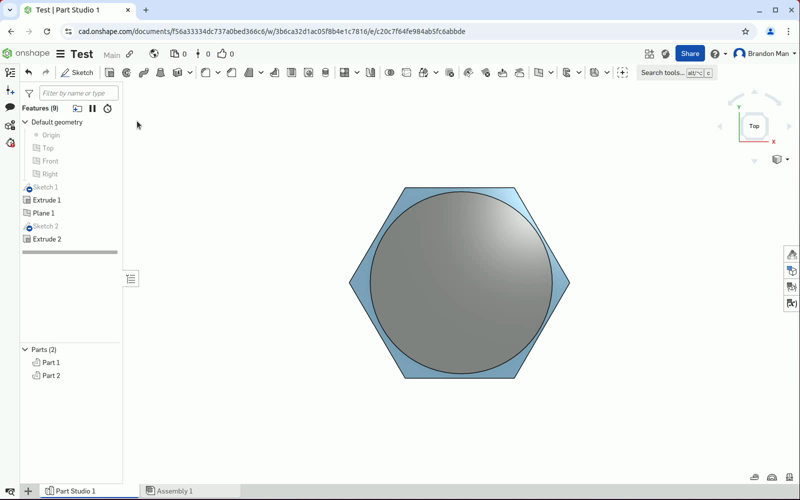
key(shift+h)
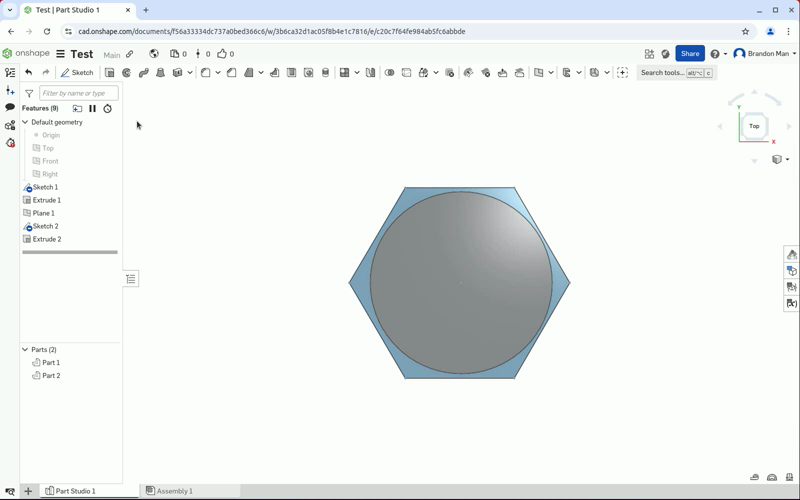
key(shift+7)
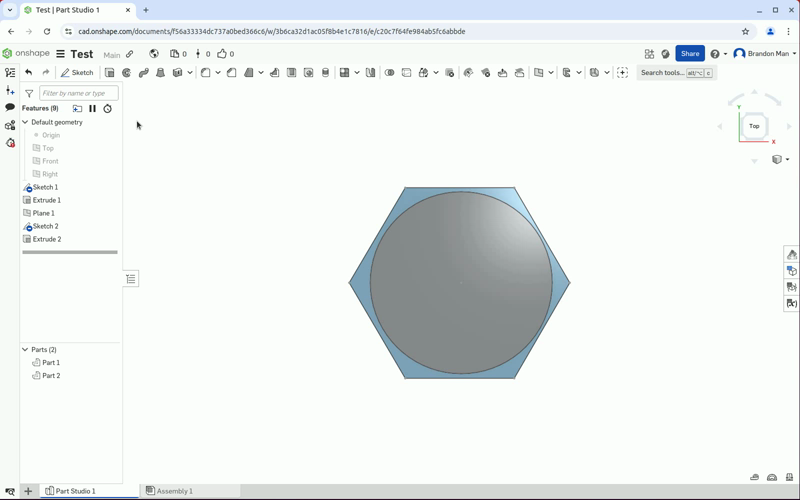
key(up, 3)
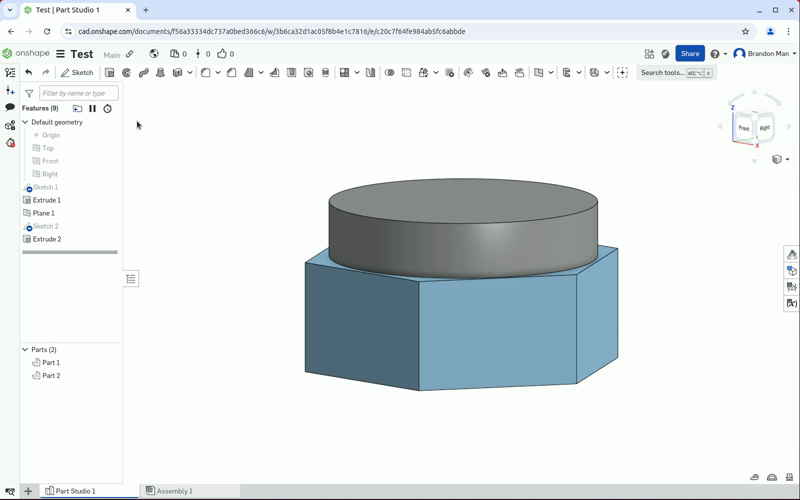
key(left, 3)
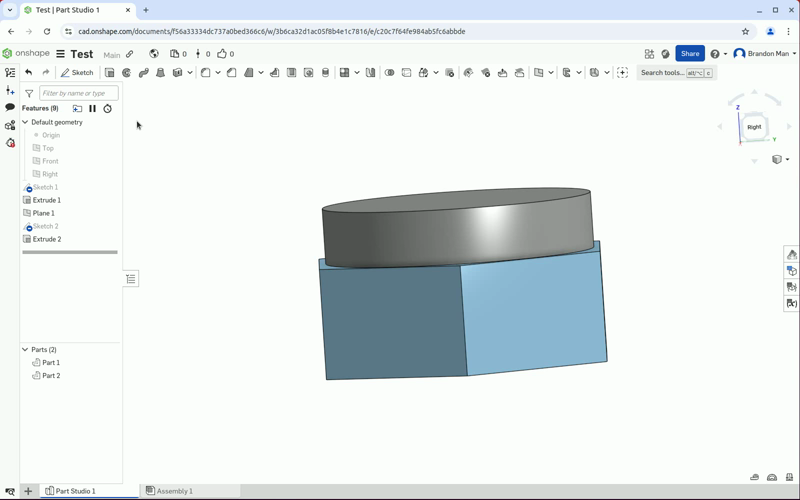
key(right, 3)
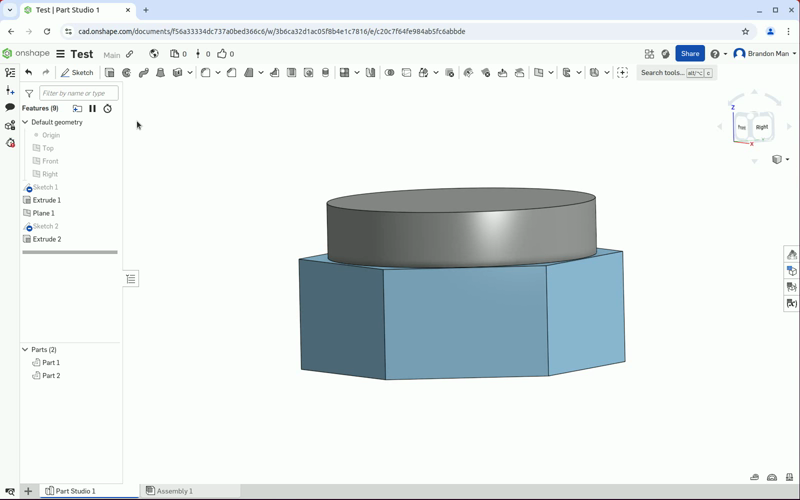
key(down, 3)
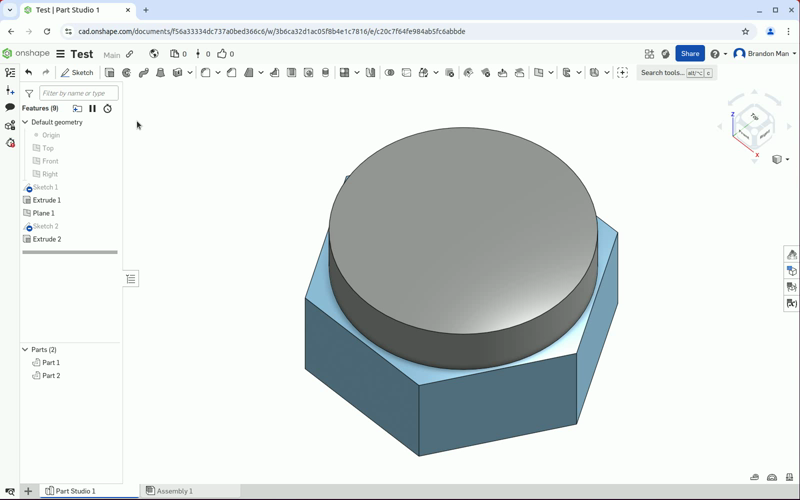
mouse_move(73, 189)
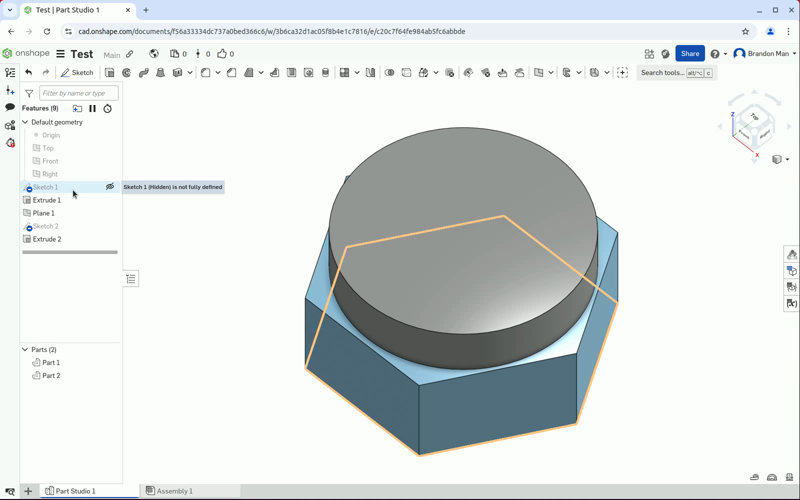
click(73, 189)